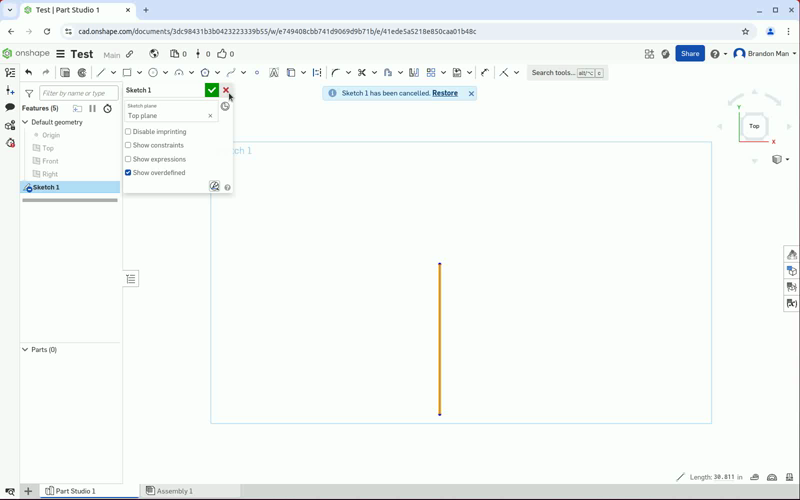
key(shift+h)
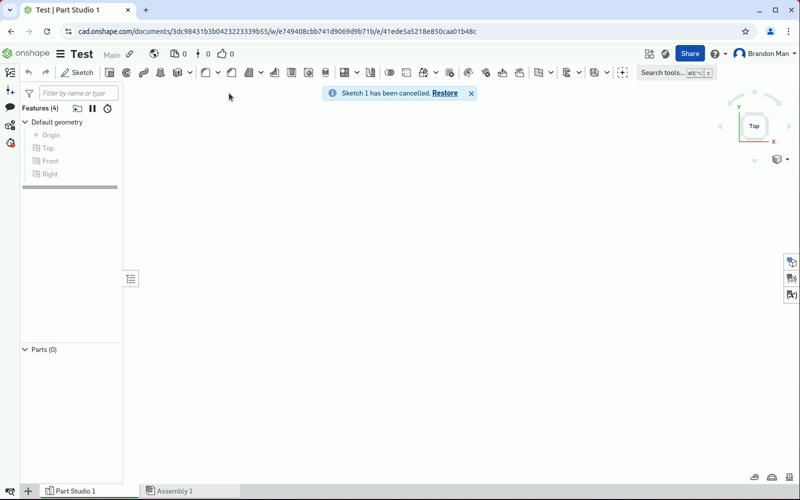
mouse_move(73, 352)
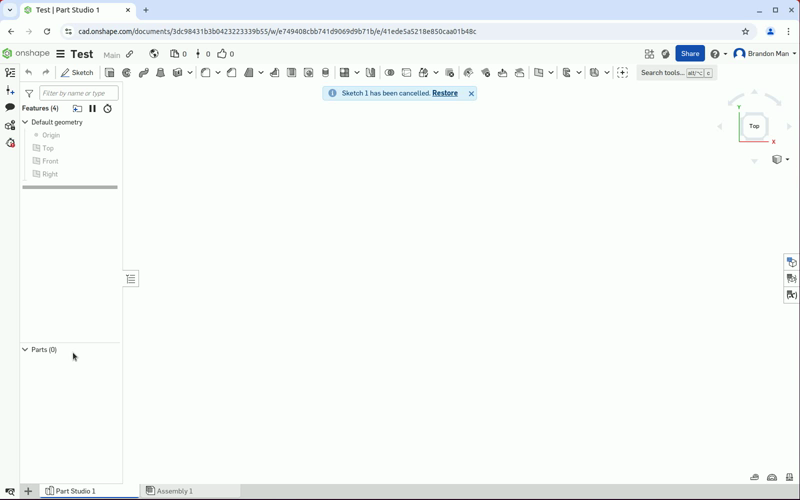
key(y)
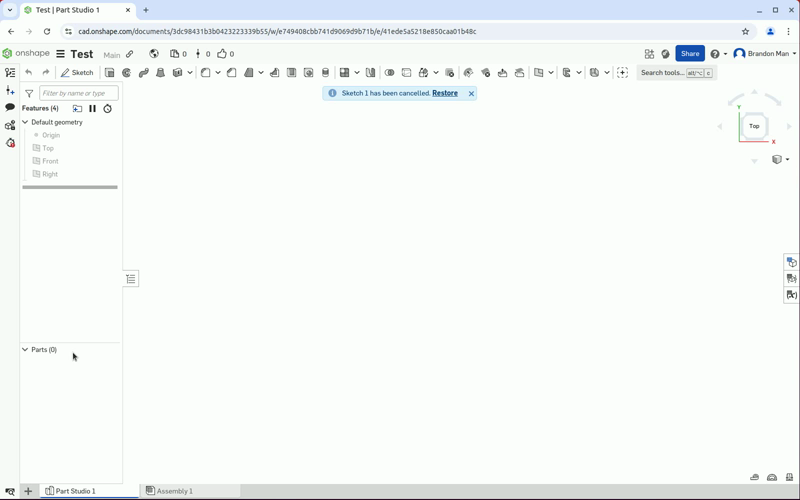
key(shift+p)
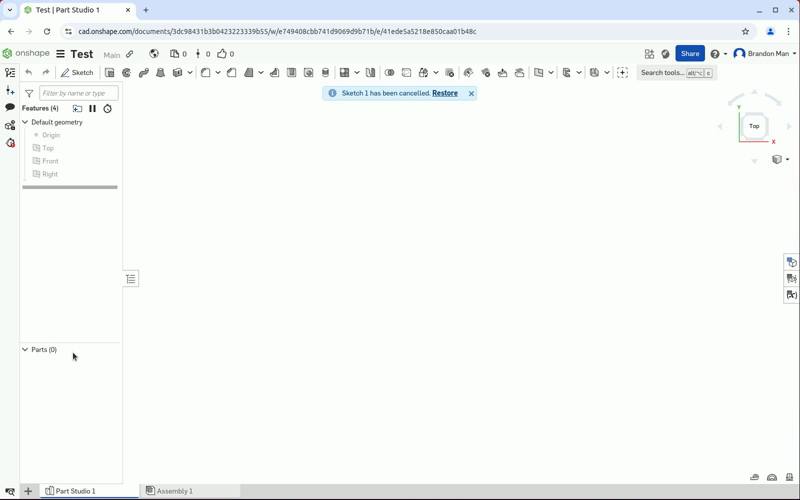
key(space)
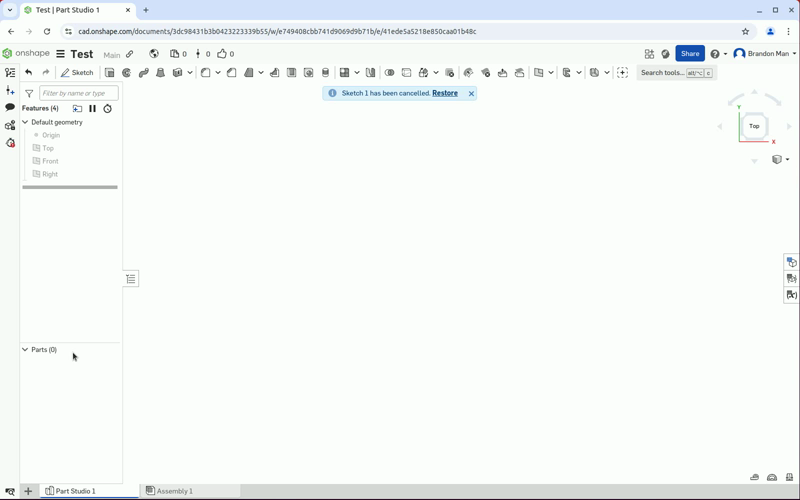
key_down(shift)
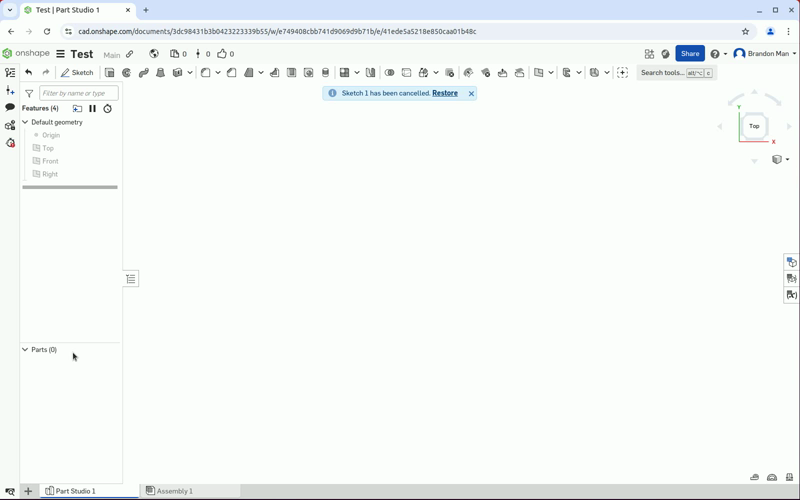
key(up)
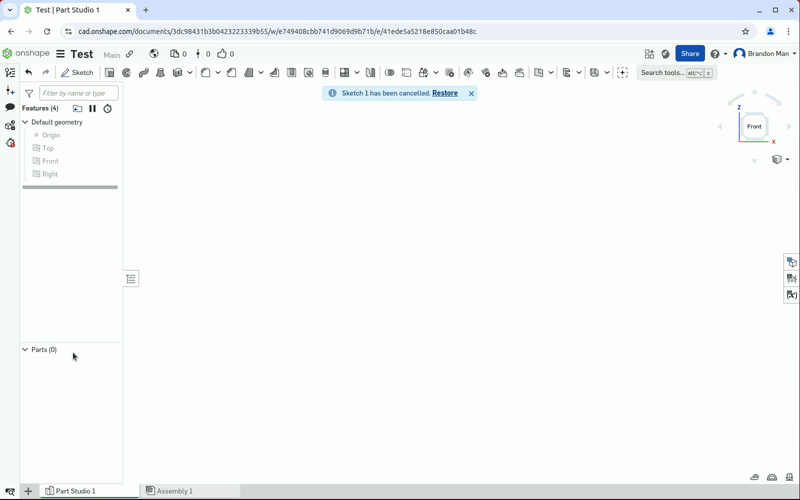
key_up(shift)
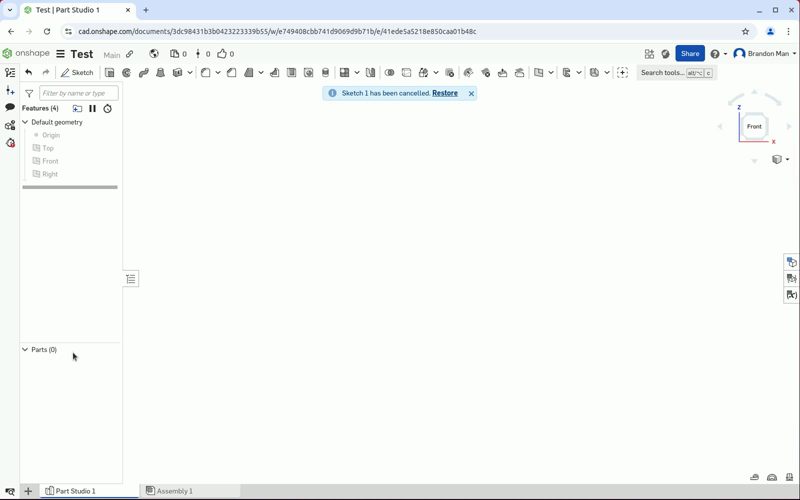
mouse_move(73, 352)
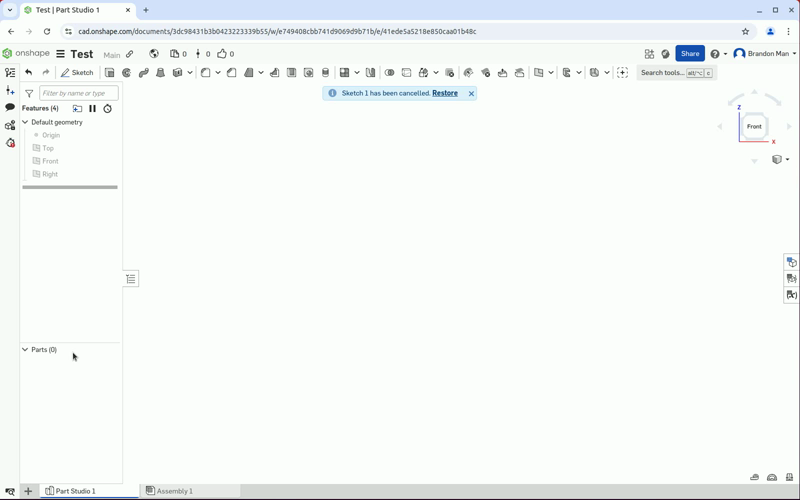
key(shift+y)
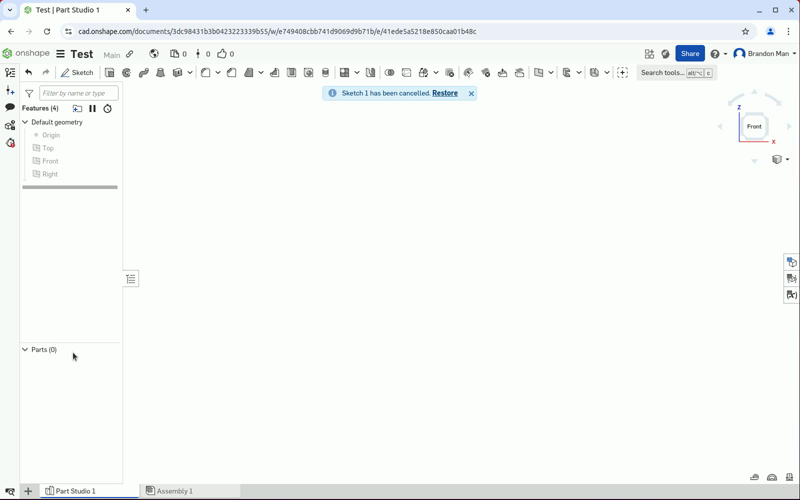
key(shift+s)
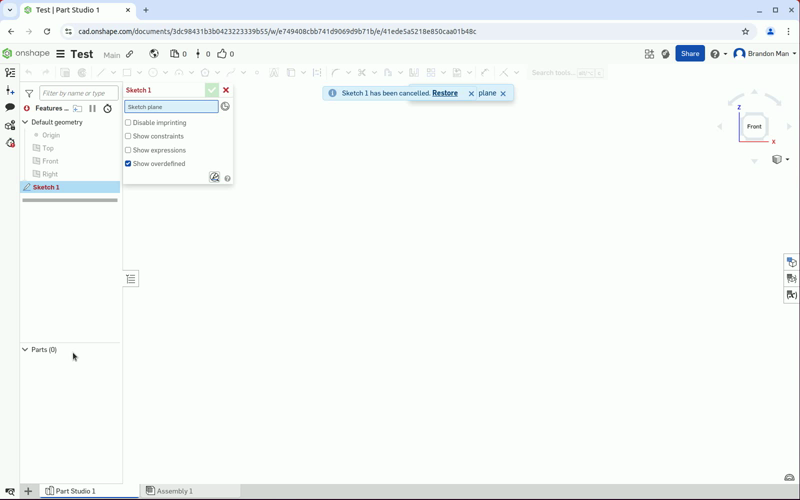
mouse_move(73, 163)
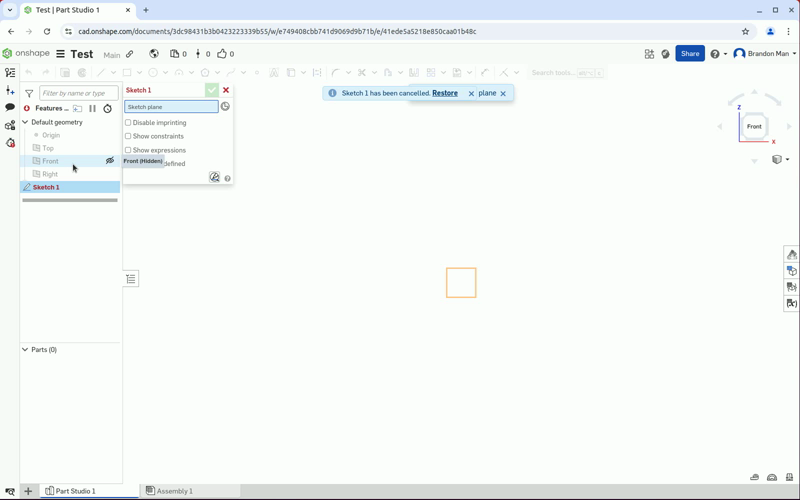
click(73, 163)
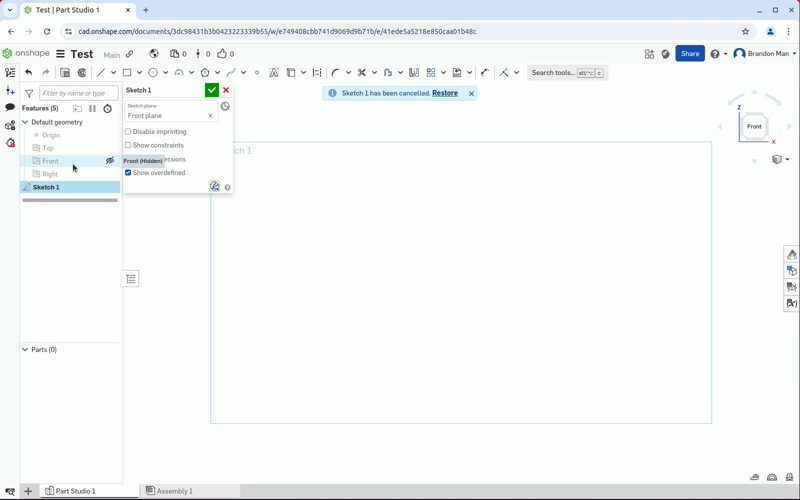
mouse_move(73, 352)
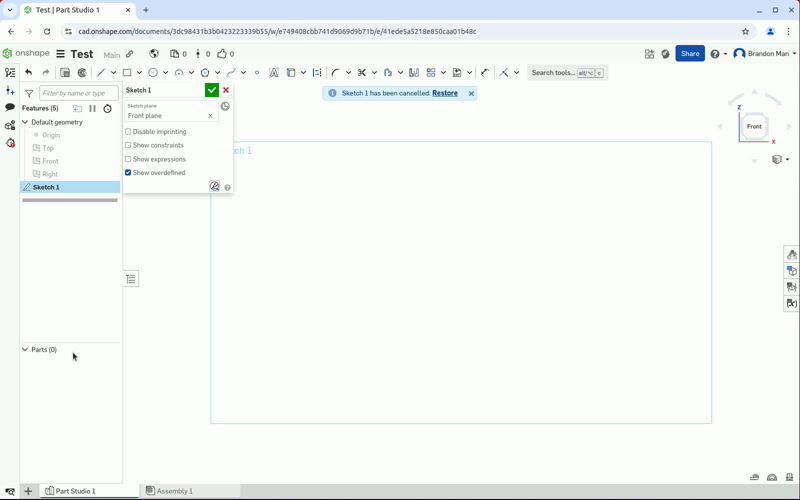
key(y)
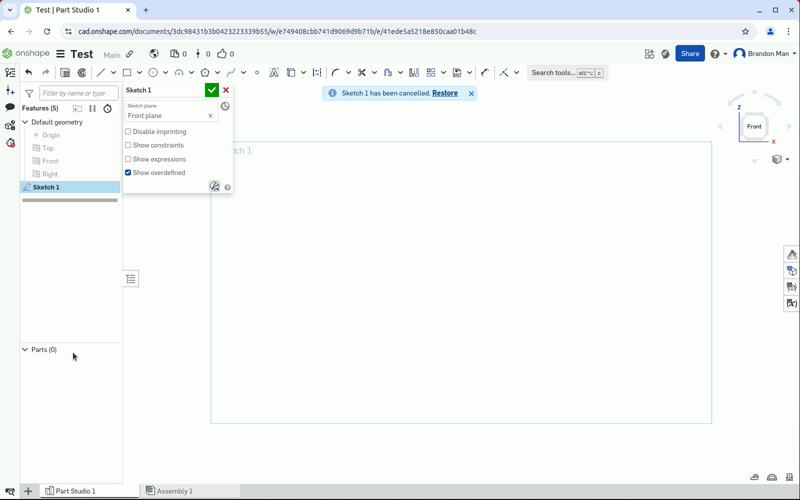
key(l)
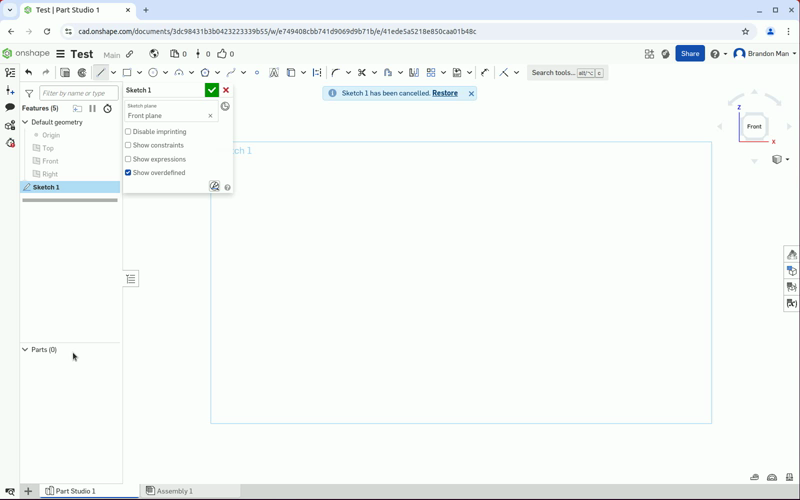
key_down(shift)
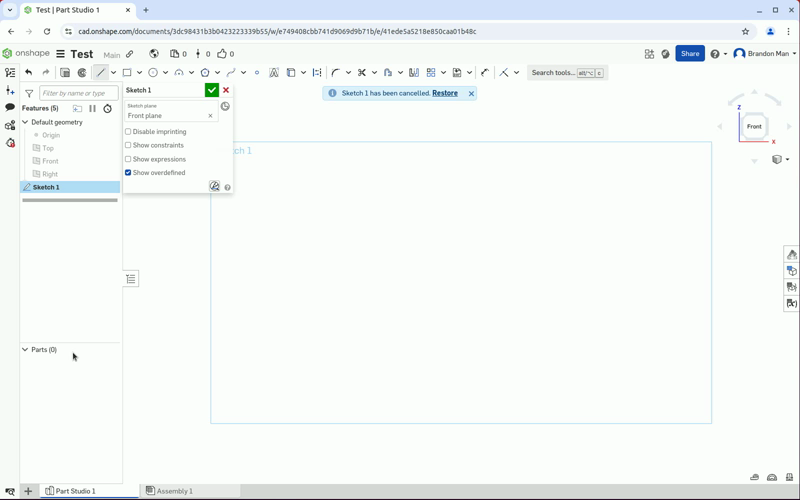
mouse_move(460, 282)
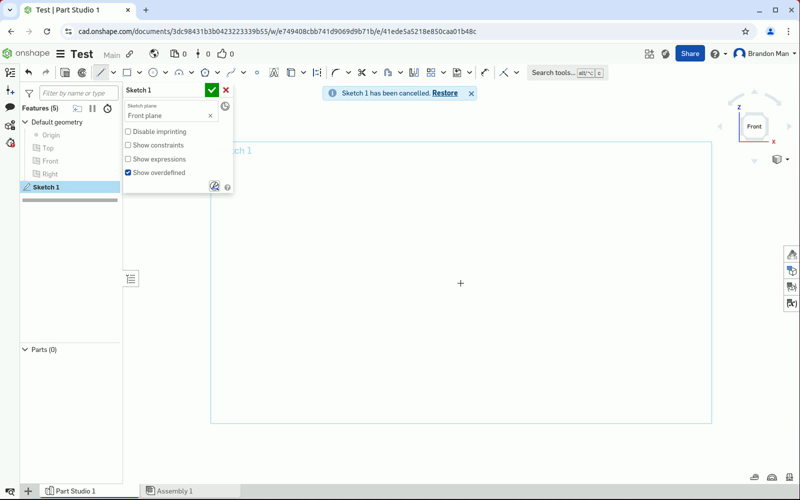
click(460, 282)
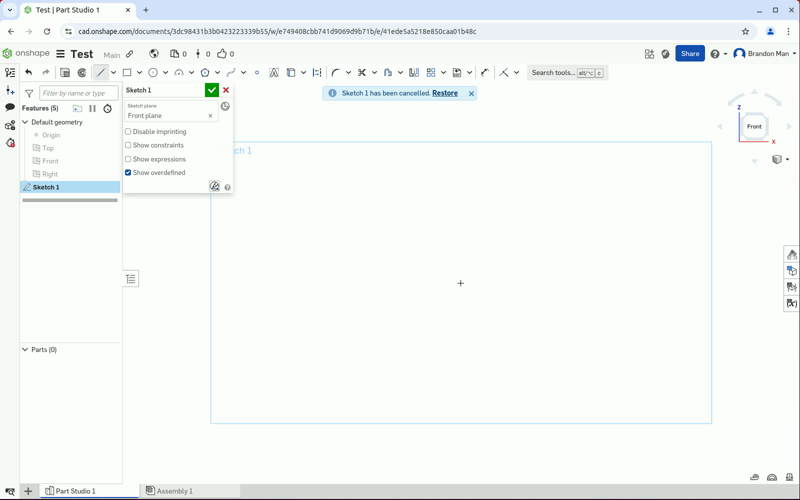
key_up(shift)
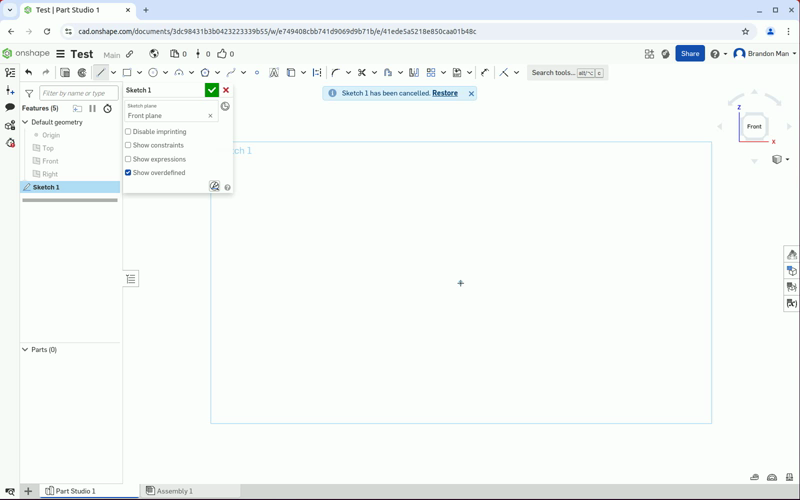
key_down(shift)
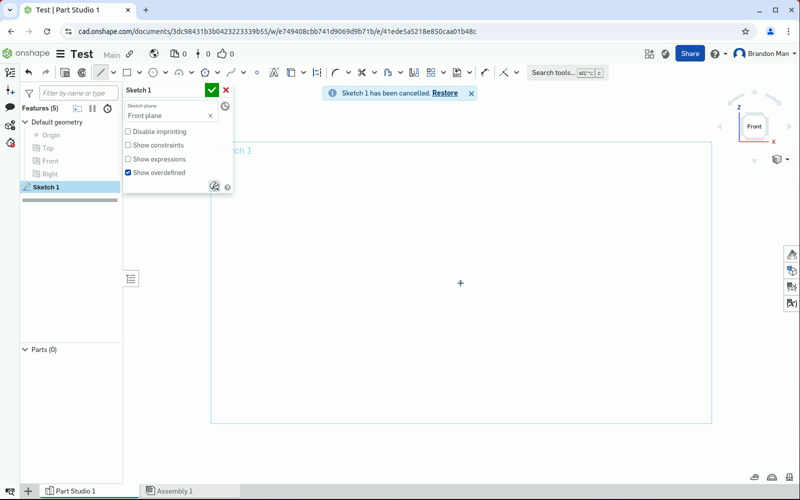
mouse_move(573, 282)
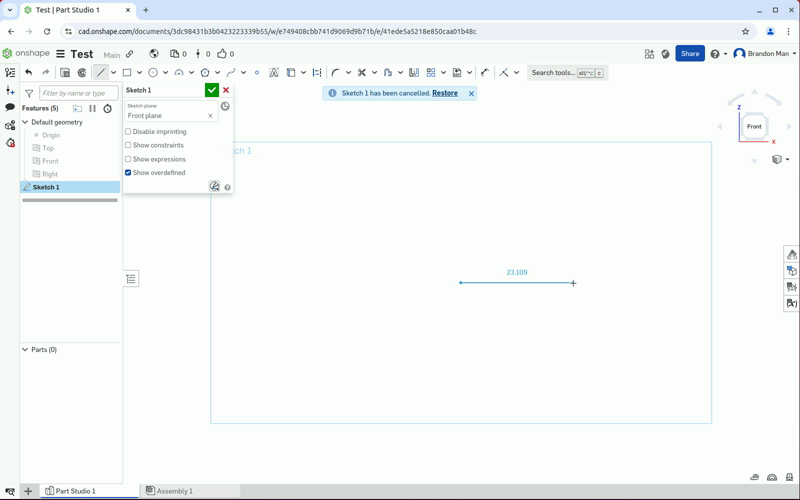
click(573, 282)
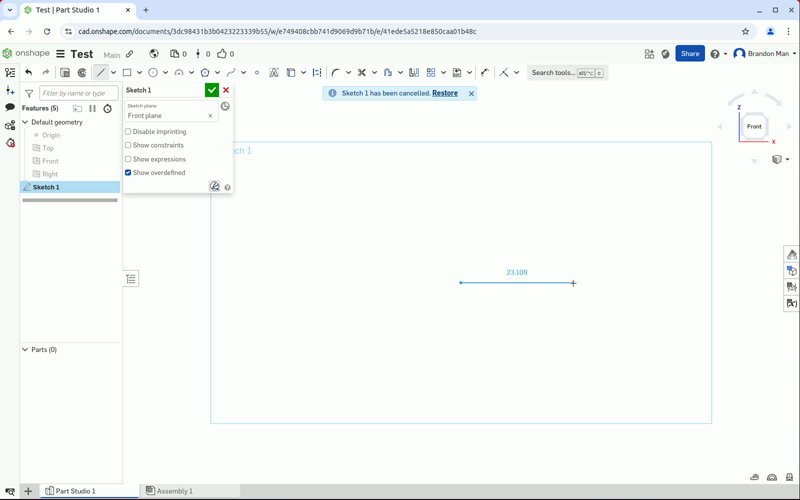
key_up(shift)
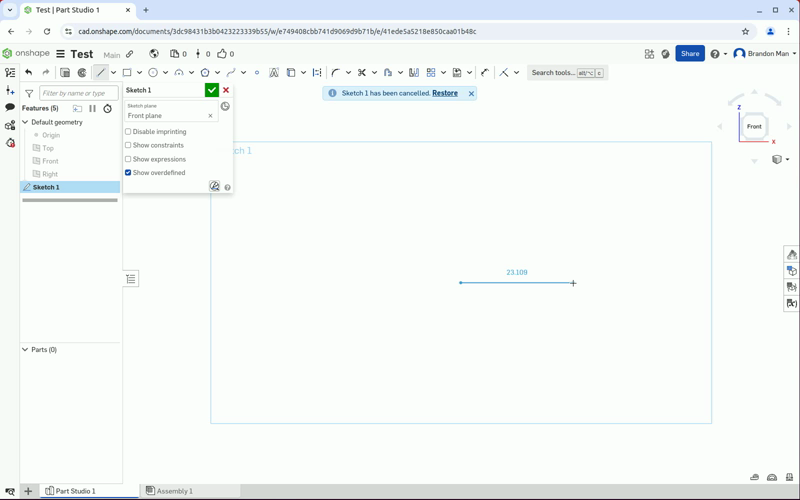
key_down(shift)
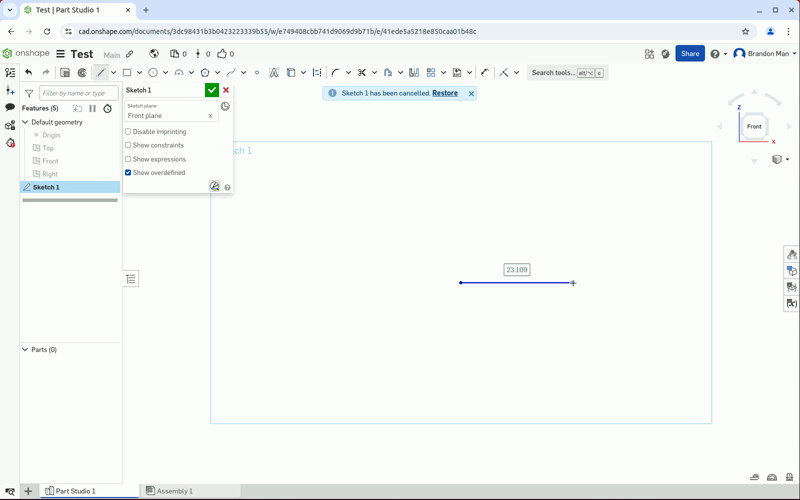
mouse_move(573, 208)
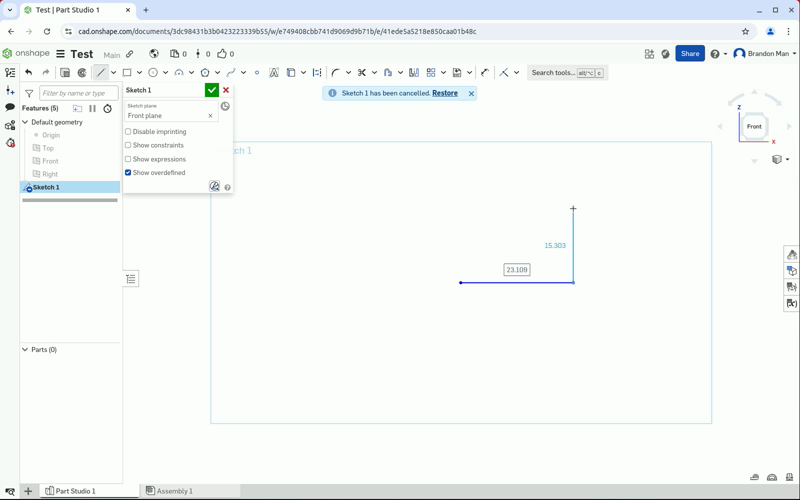
click(573, 208)
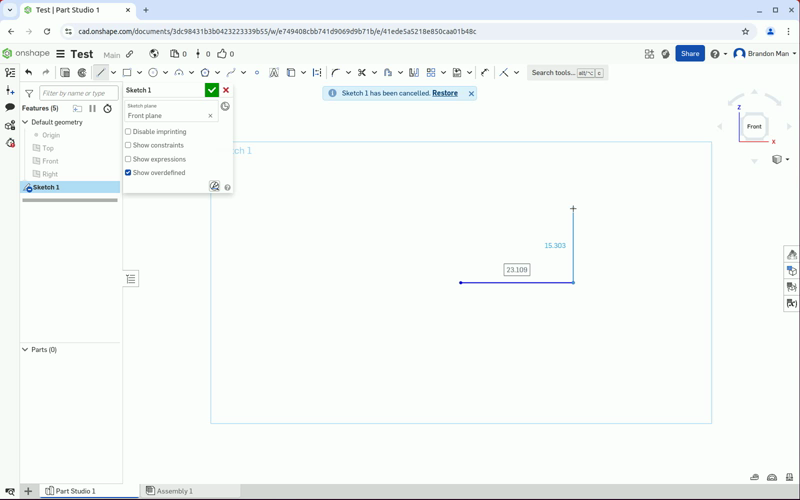
key_up(shift)
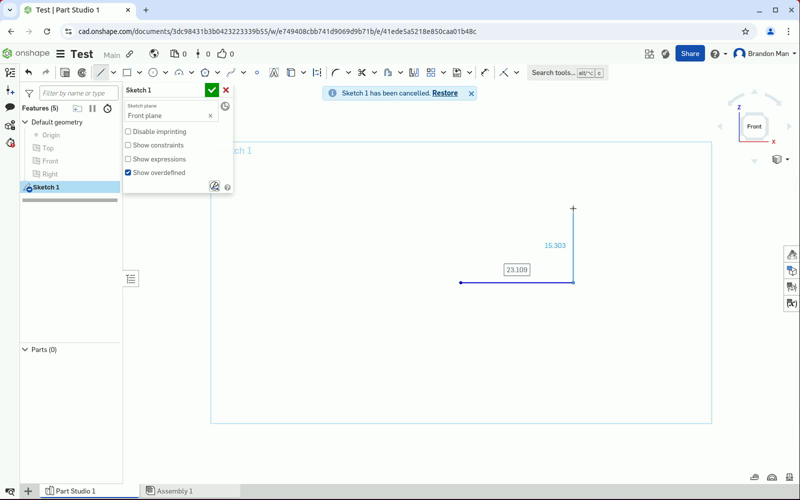
key_down(shift)
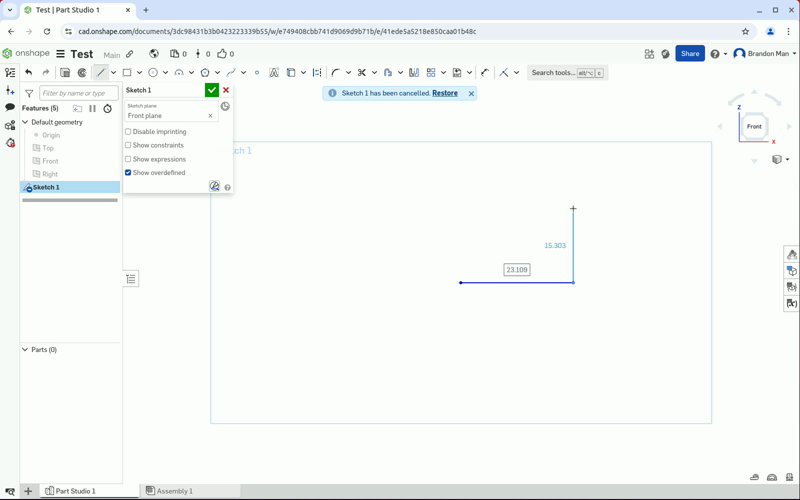
mouse_move(589, 208)
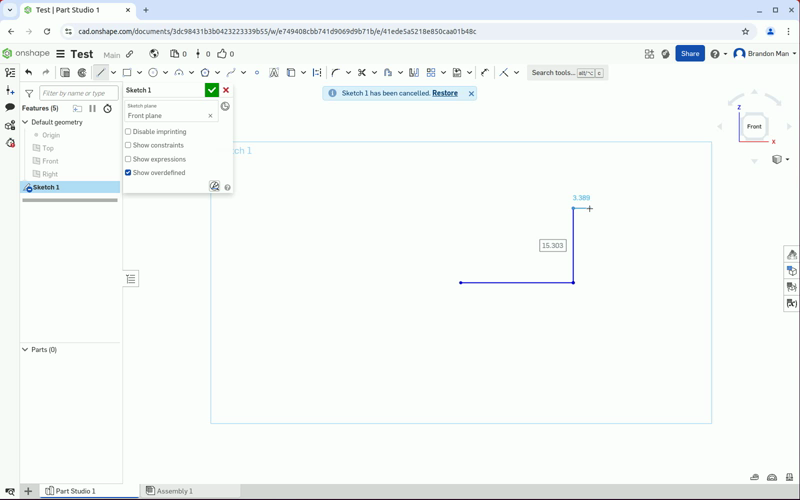
mouse_move(552, 208)
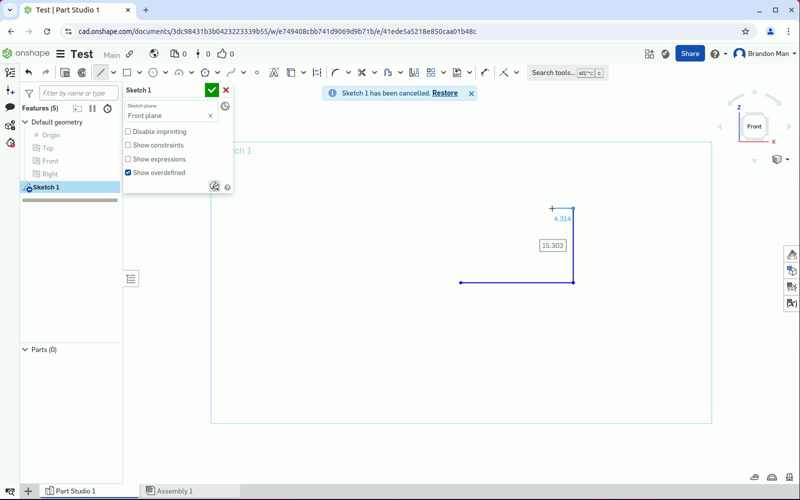
click(552, 208)
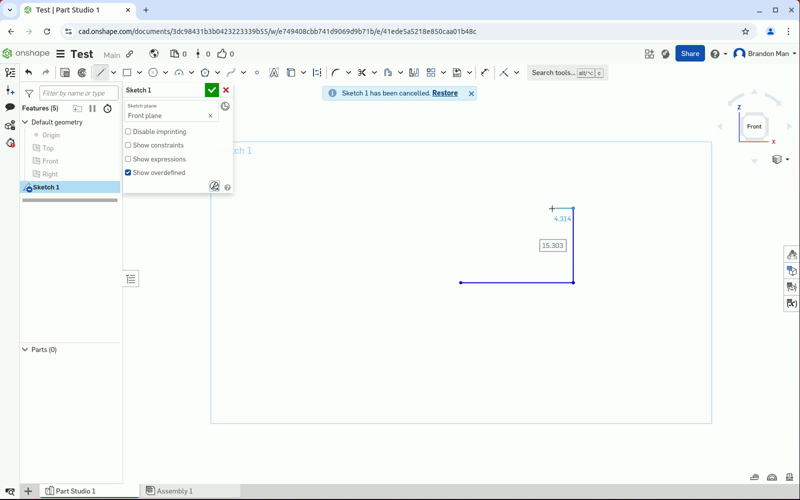
key_up(shift)
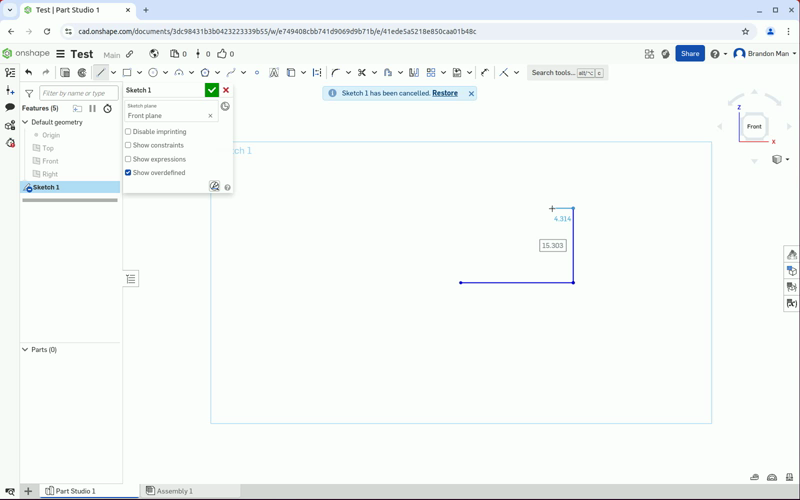
key_down(shift)
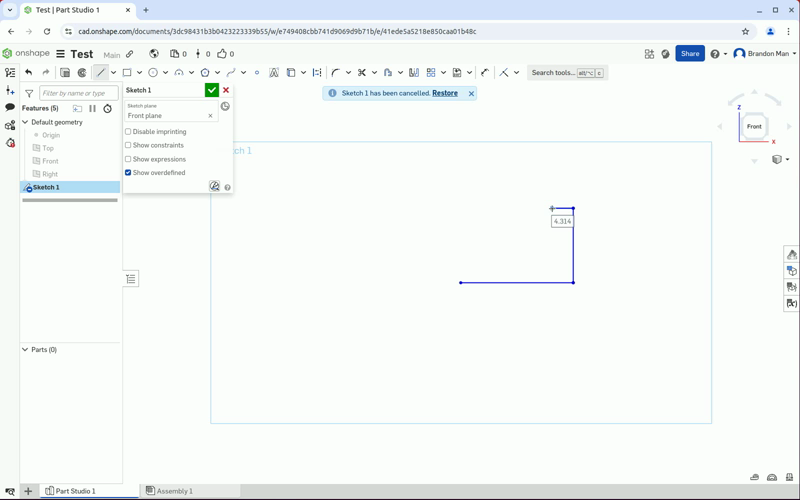
mouse_move(582, 208)
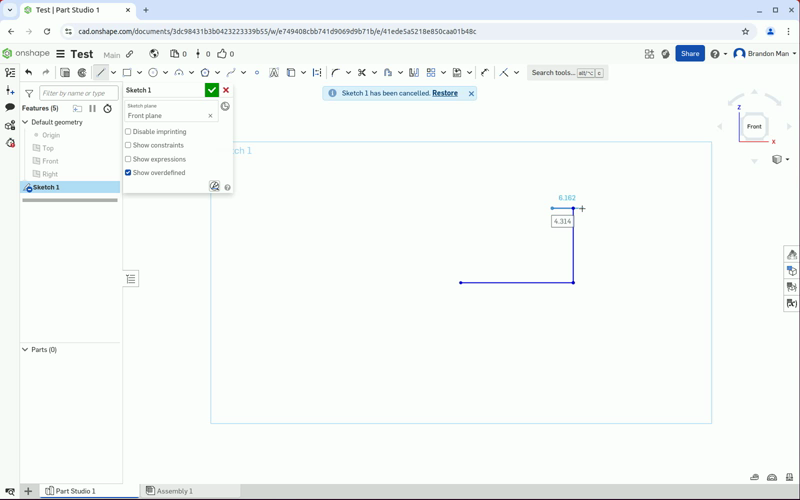
mouse_move(552, 247)
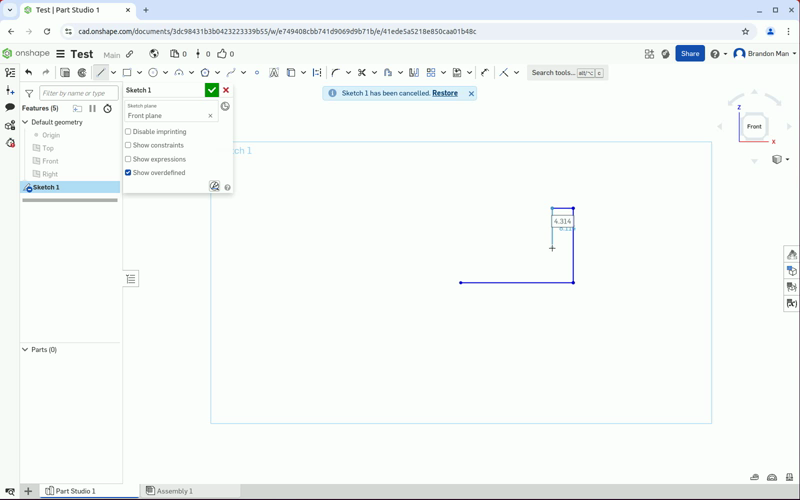
click(552, 247)
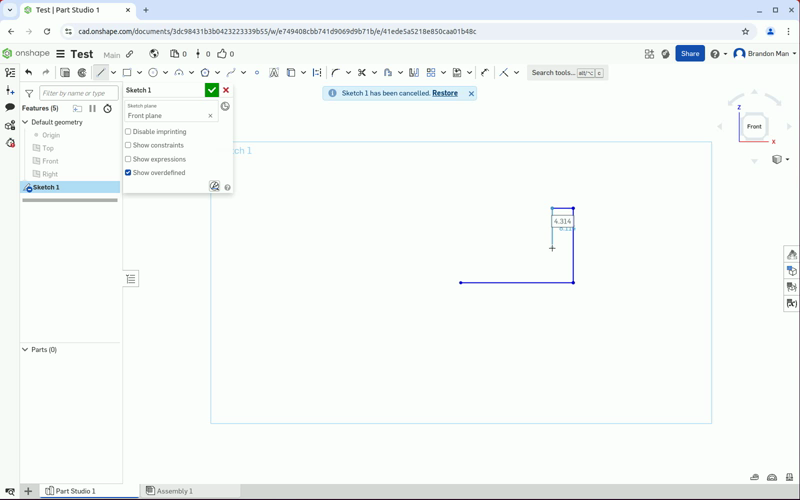
key_up(shift)
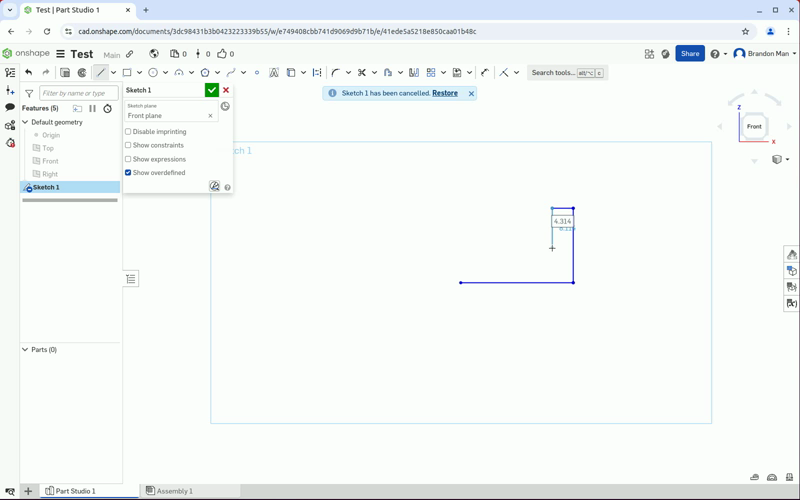
key_down(shift)
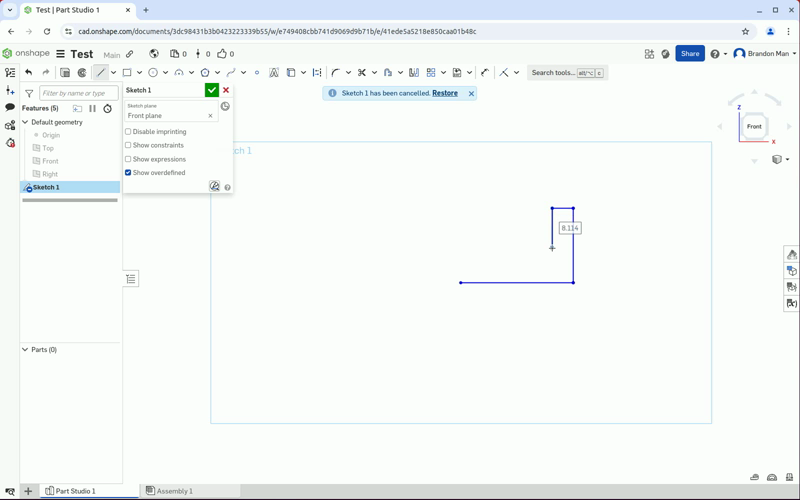
mouse_move(482, 247)
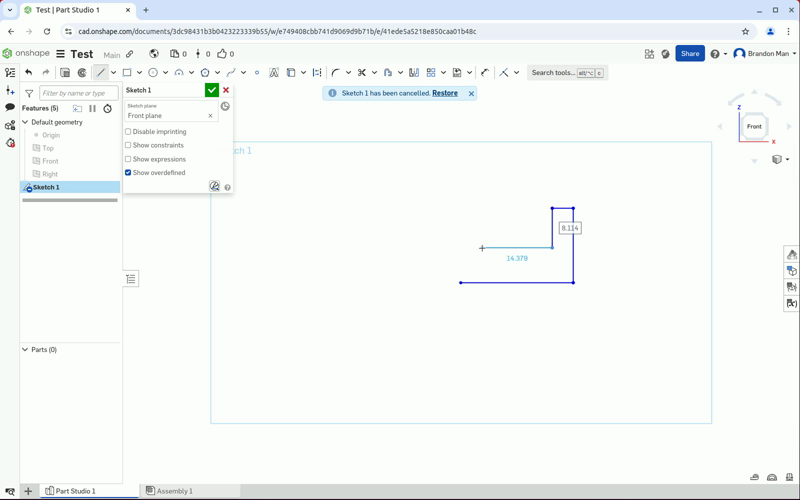
click(482, 247)
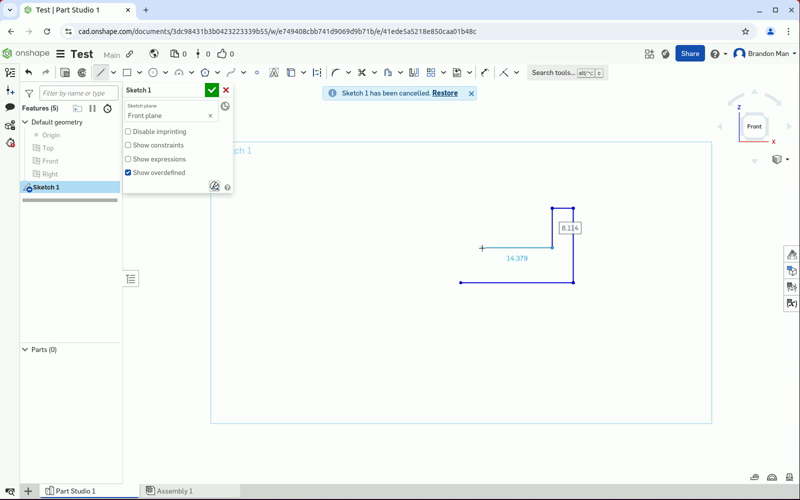
key_up(shift)
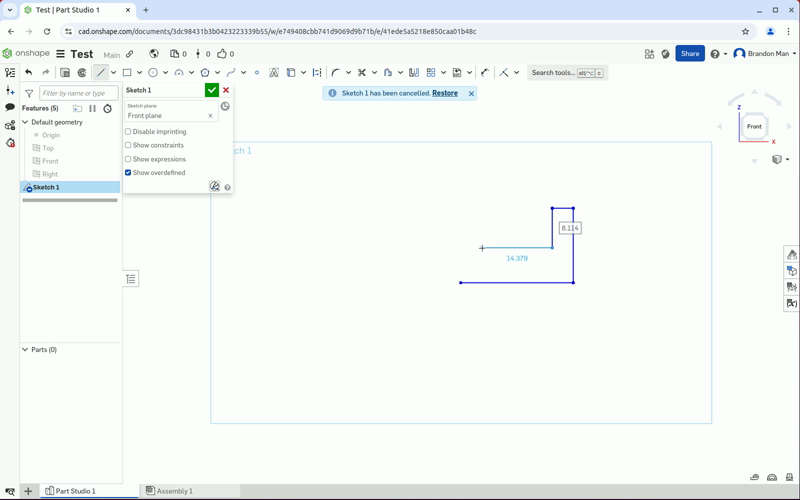
key_down(shift)
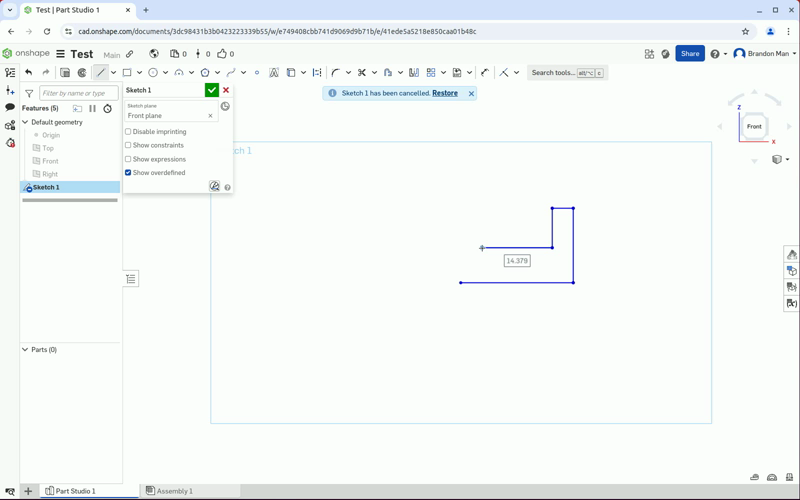
mouse_move(512, 247)
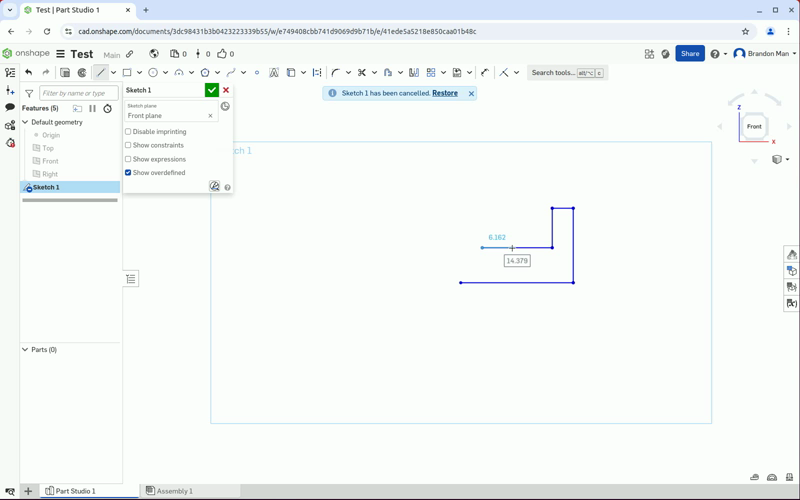
mouse_move(482, 208)
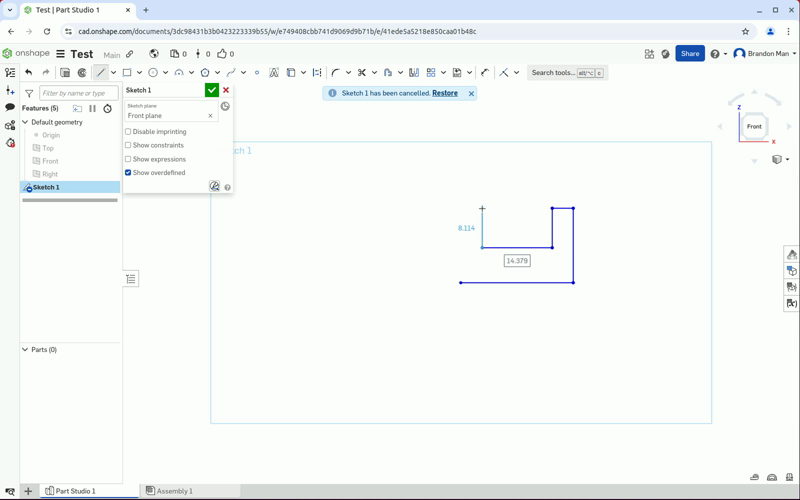
click(482, 208)
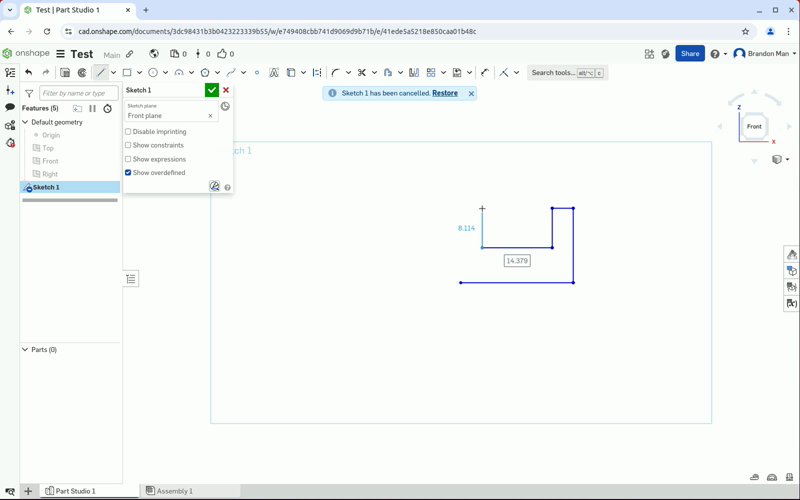
key_up(shift)
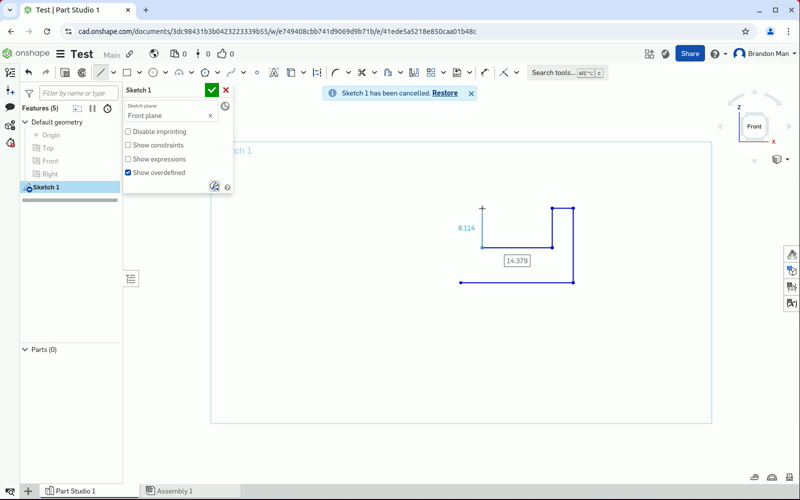
key_down(shift)
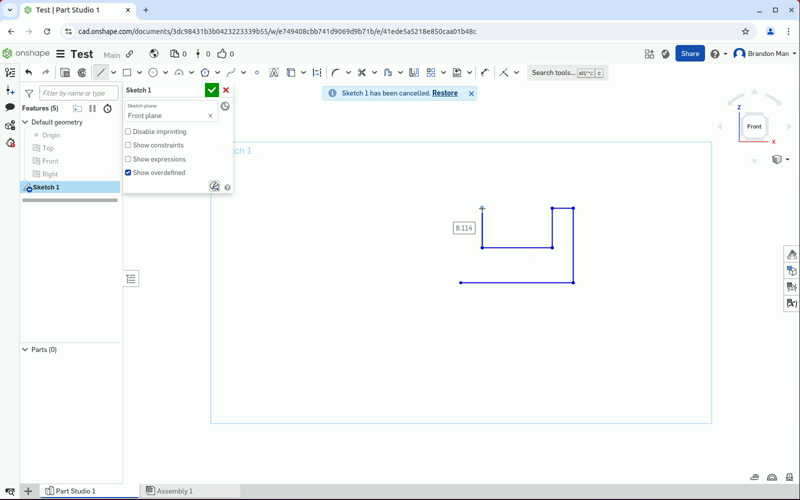
mouse_move(512, 208)
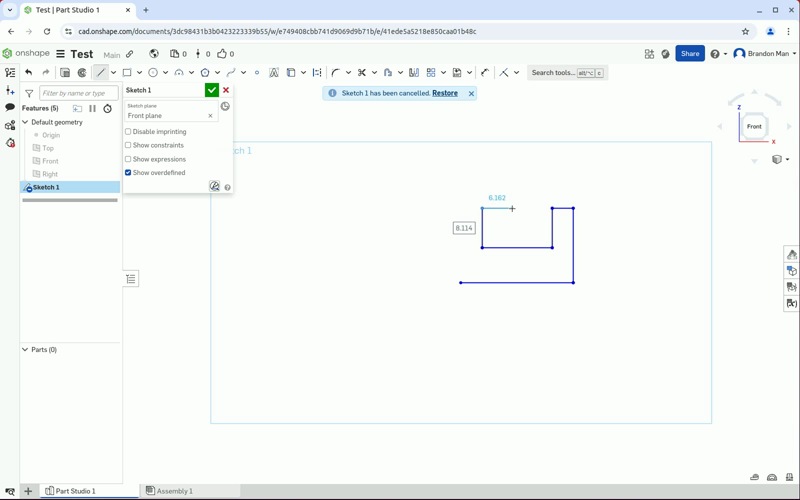
mouse_move(460, 208)
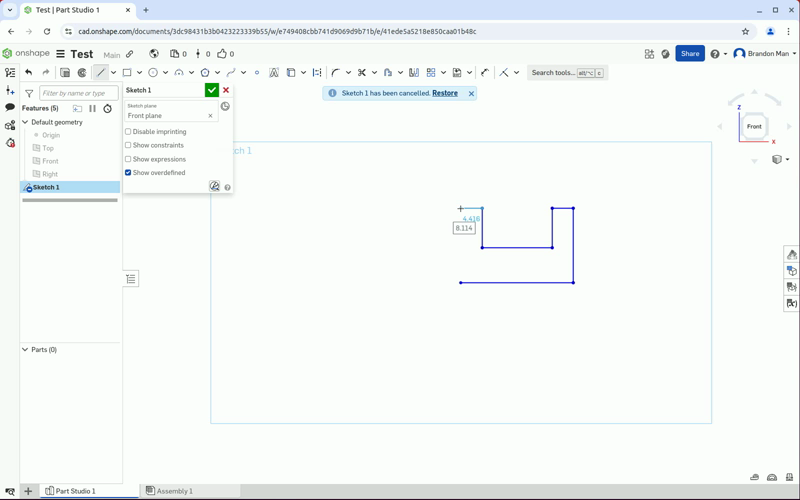
click(460, 208)
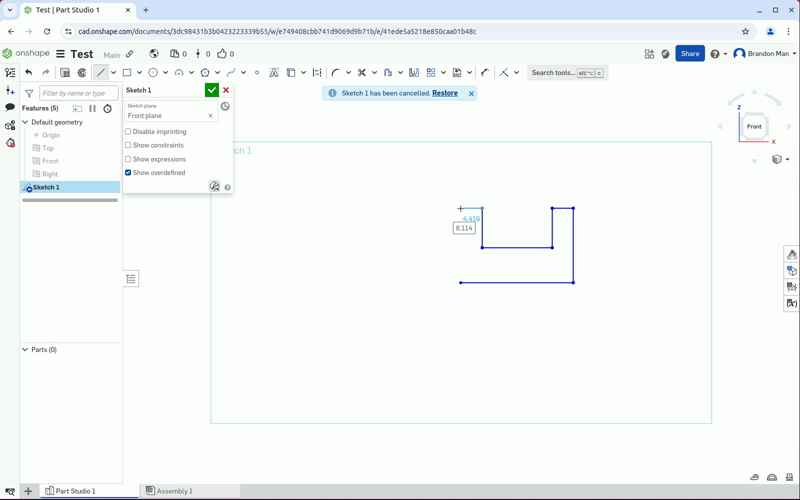
key_up(shift)
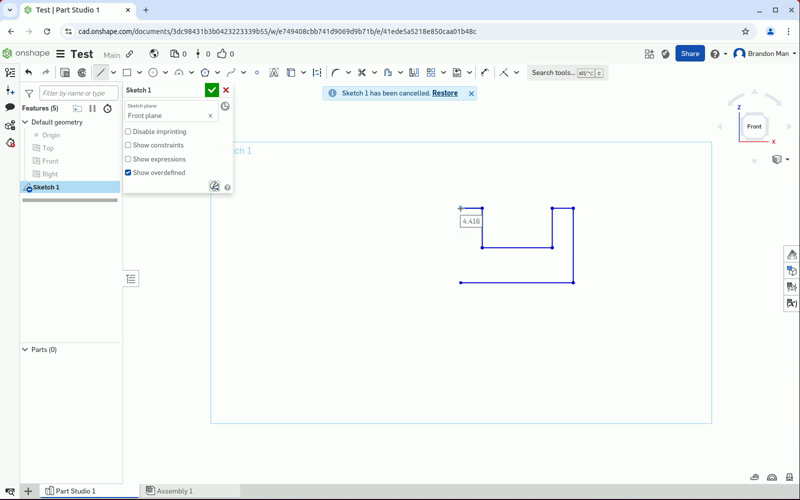
key_down(shift)
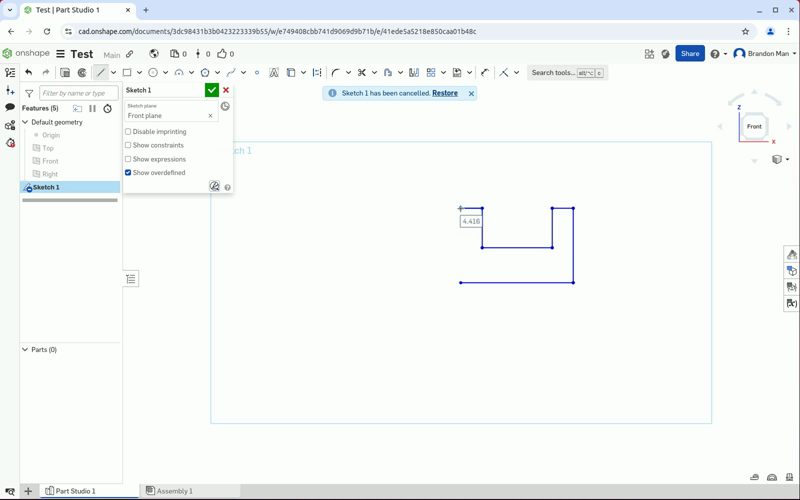
mouse_move(460, 282)
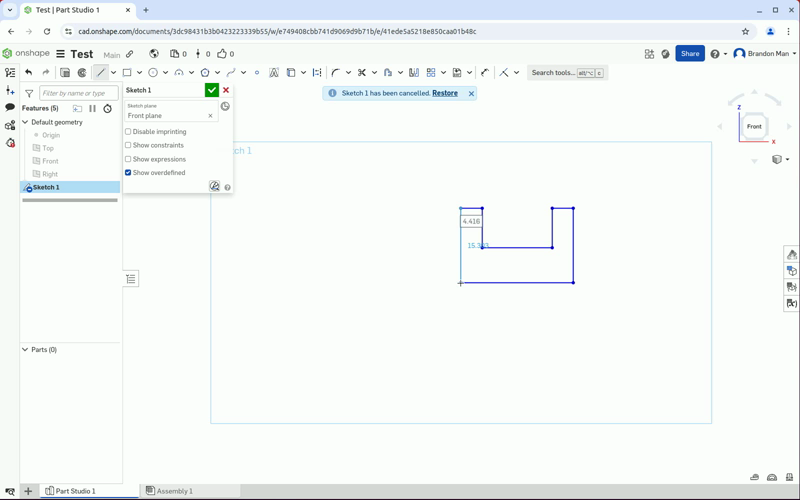
key_up(shift)
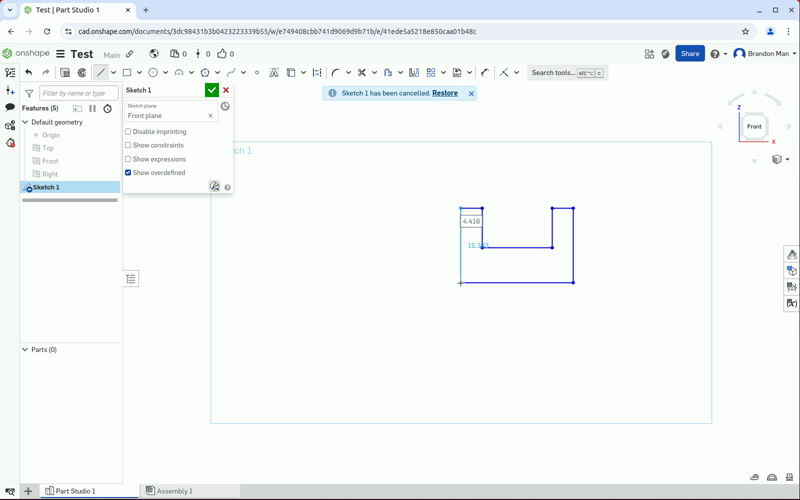
click(460, 282)
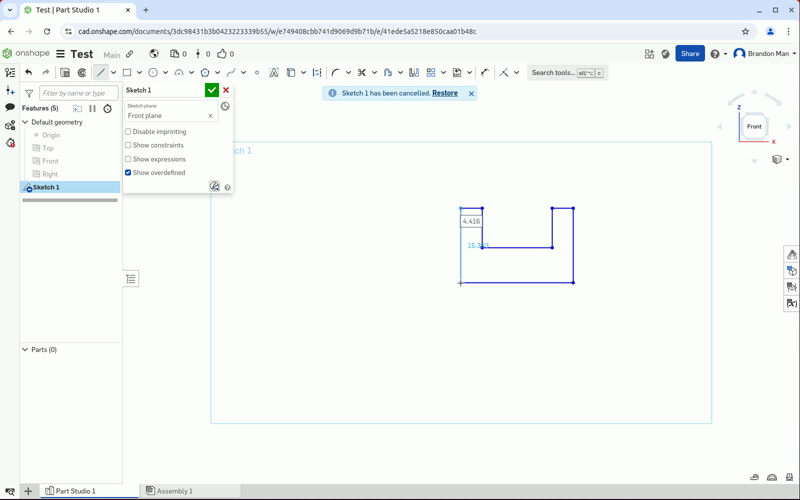
key(esc)
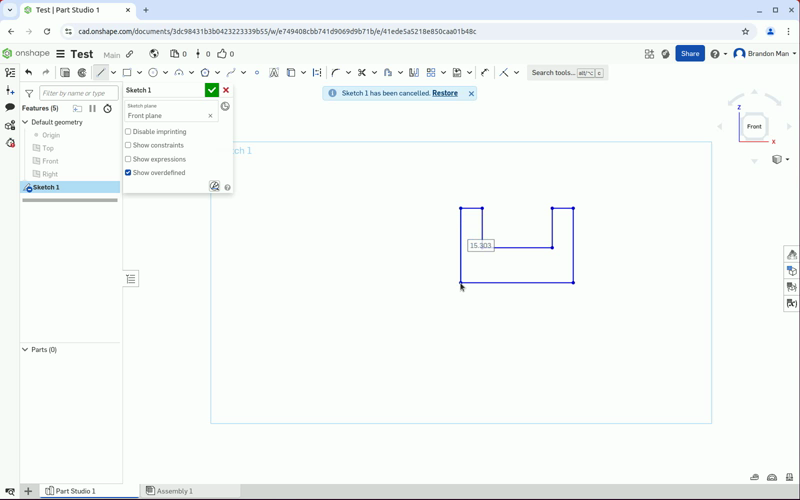
mouse_move(510, 259)
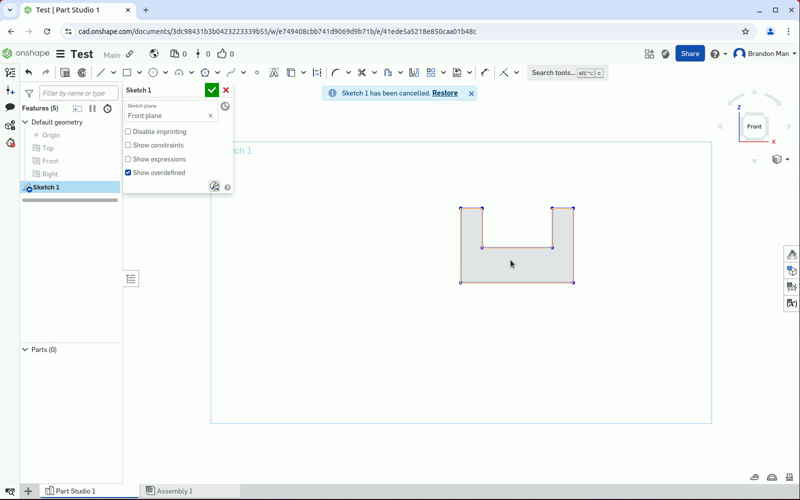
click(510, 259)
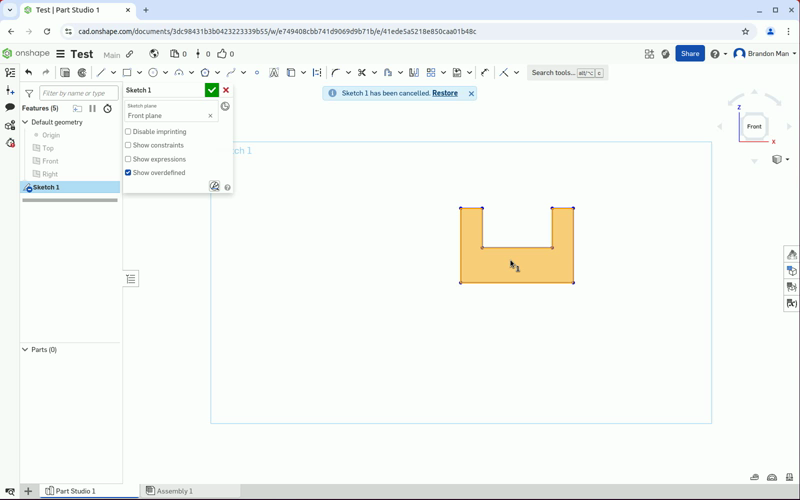
mouse_move(73, 352)
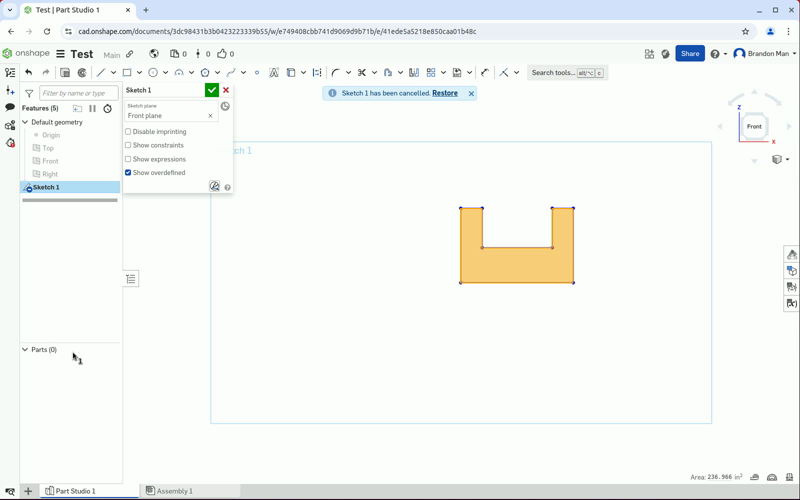
key(shift+y)
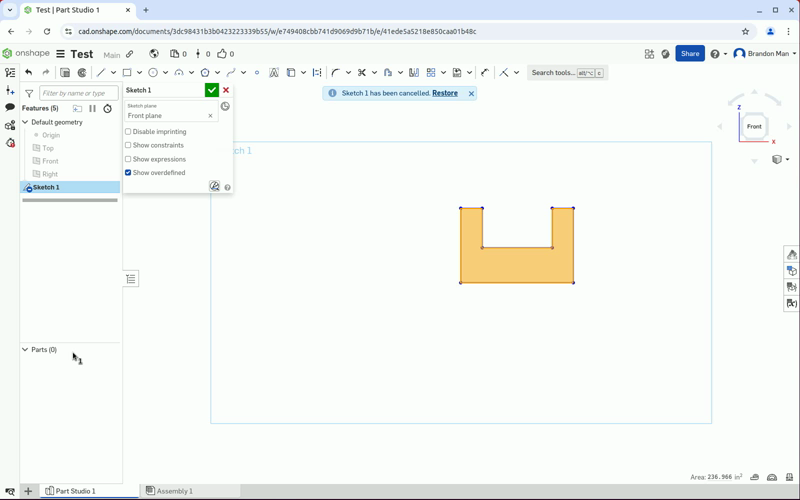
key(shift+e)
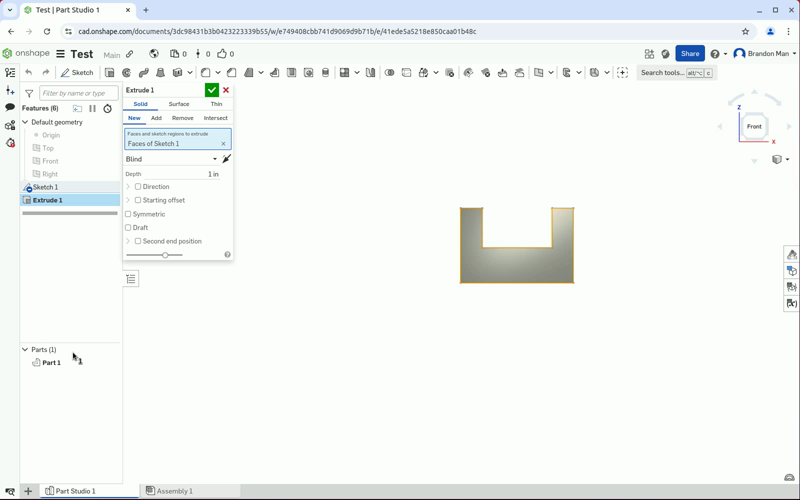
mouse_move(143, 106)
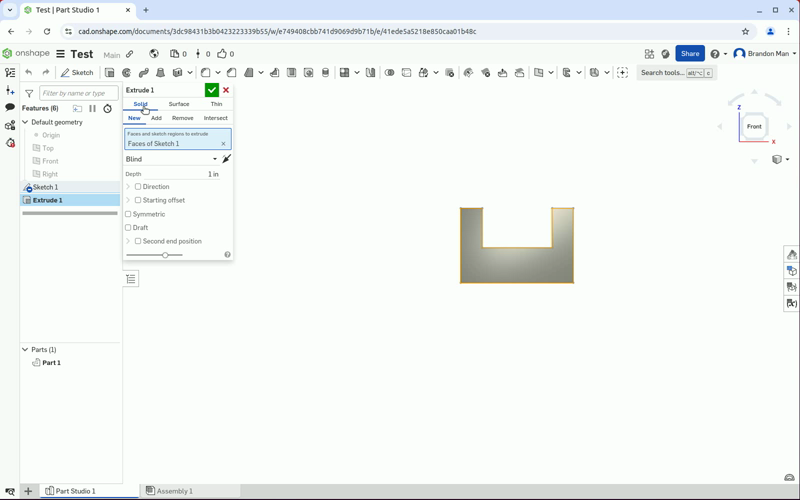
click(143, 106)
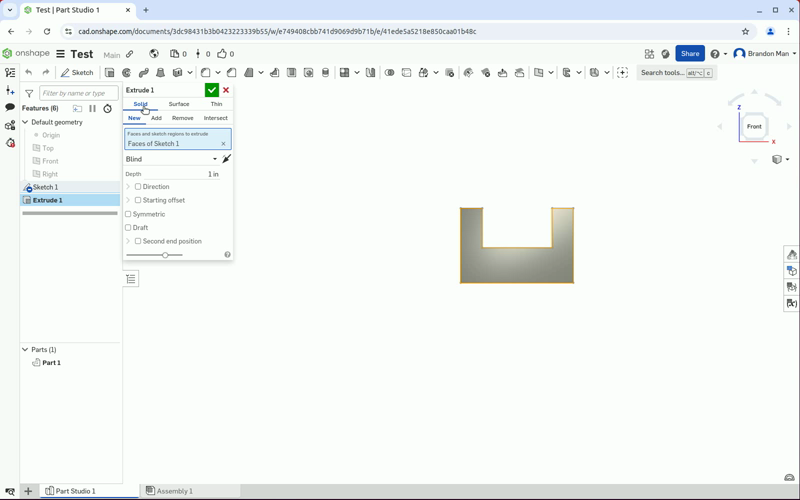
mouse_move(137, 120)
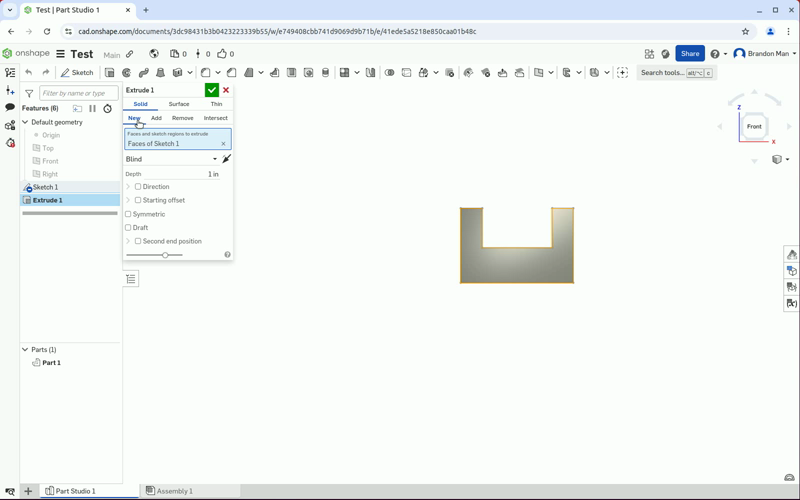
click(137, 120)
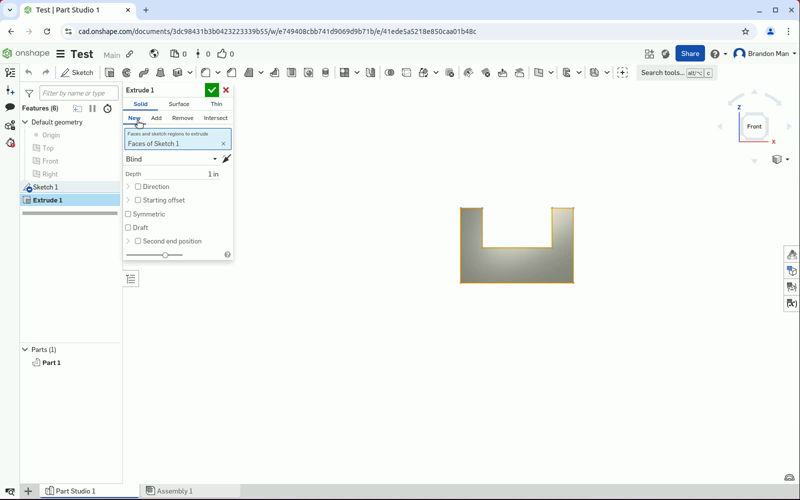
key(tab, 4)
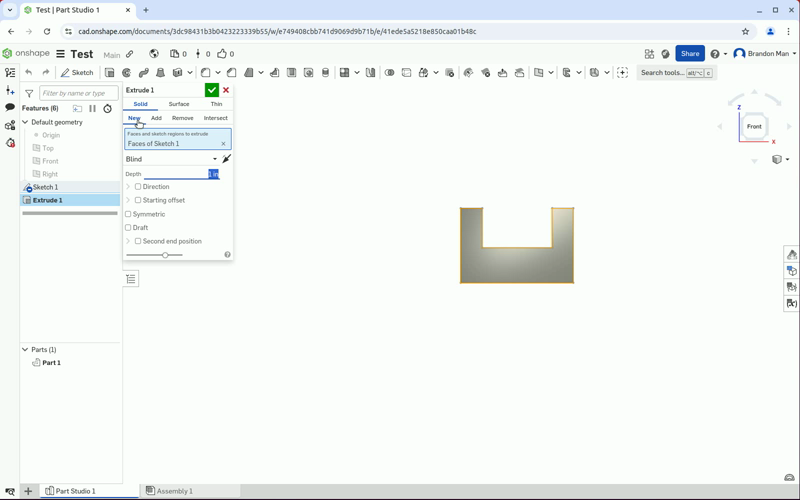
text(10.351)
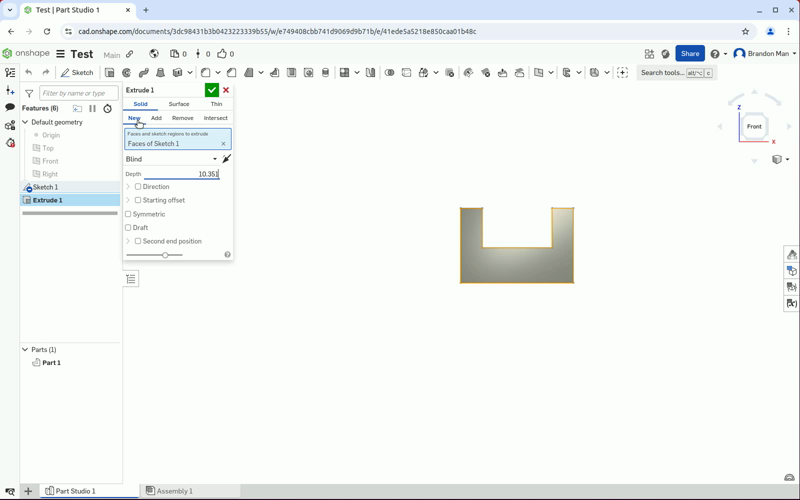
key(enter)
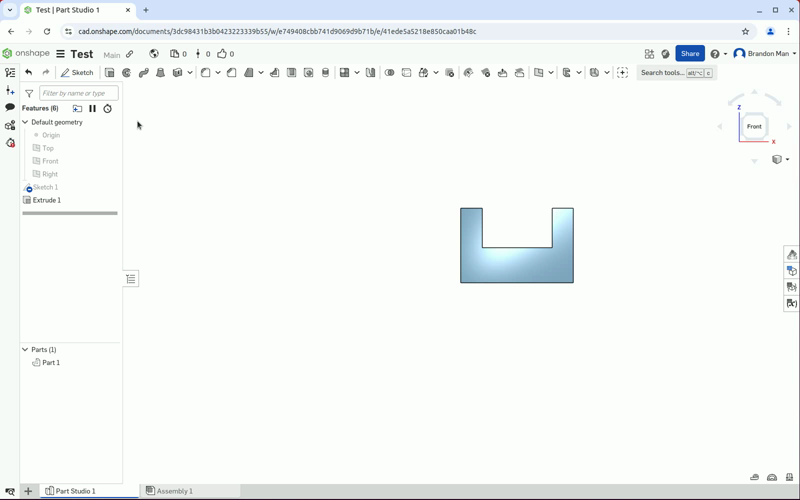
key(shift+h)
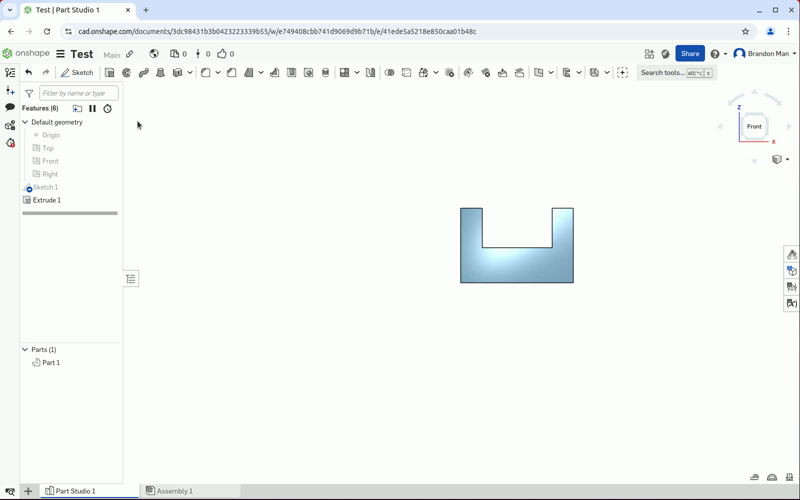
key(shift+h)
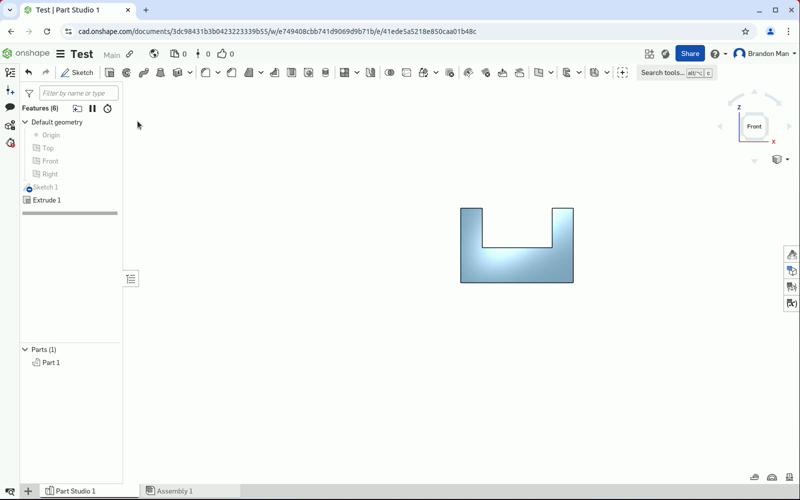
mouse_move(73, 189)
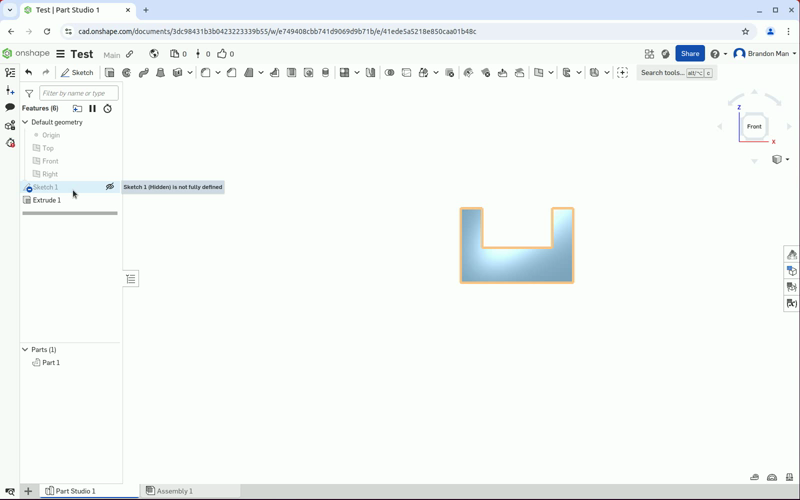
click(73, 189)
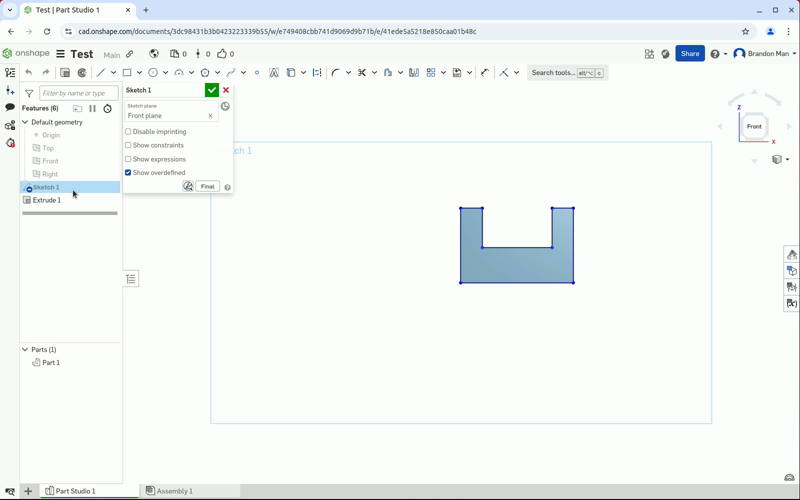
mouse_move(229, 92)
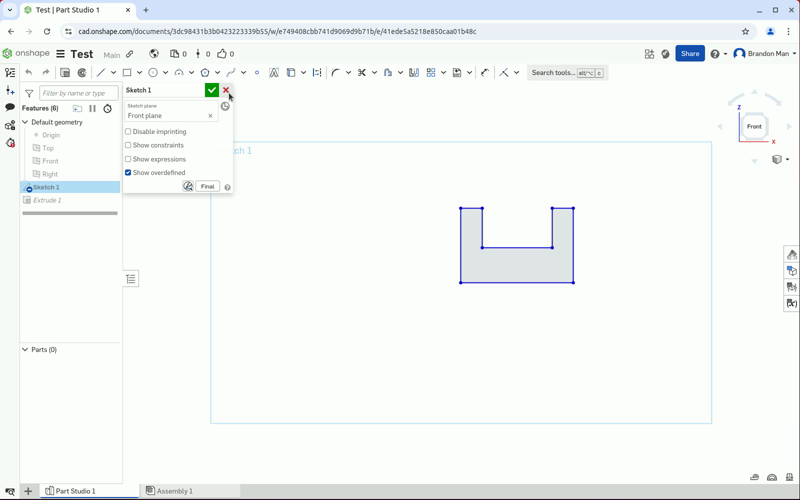
click(229, 92)
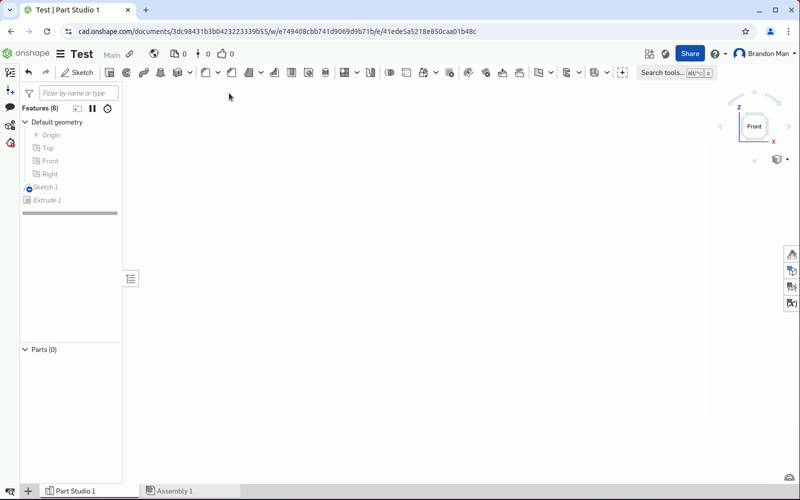
mouse_move(73, 352)
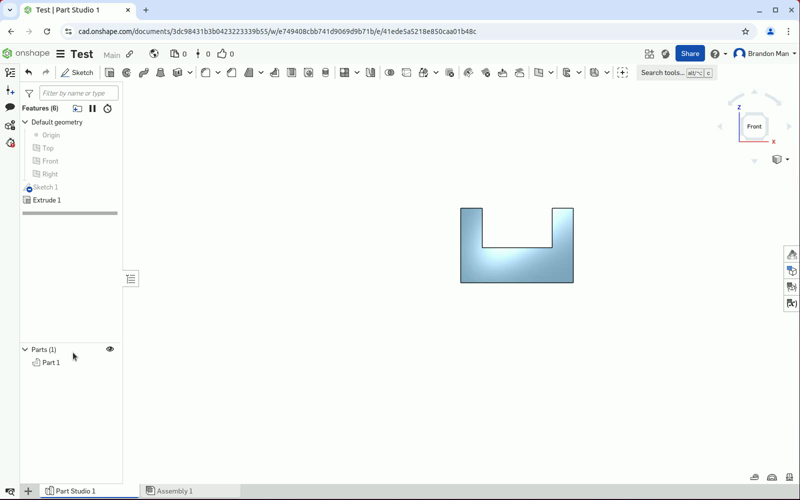
key(y)
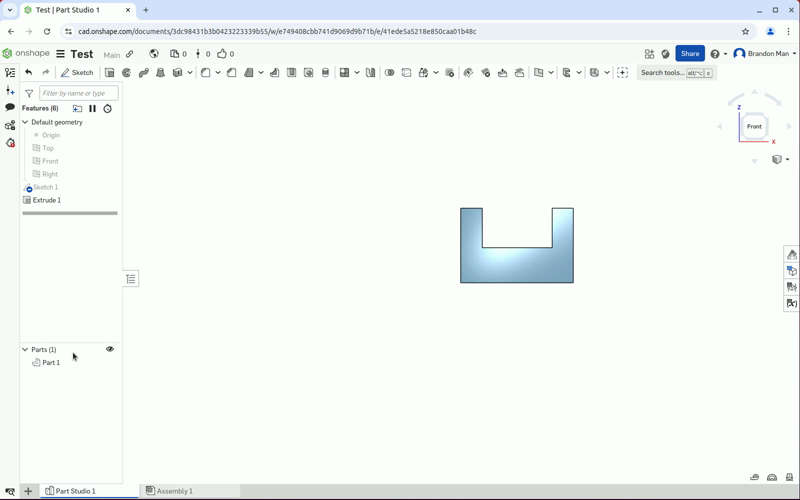
key(shift+p)
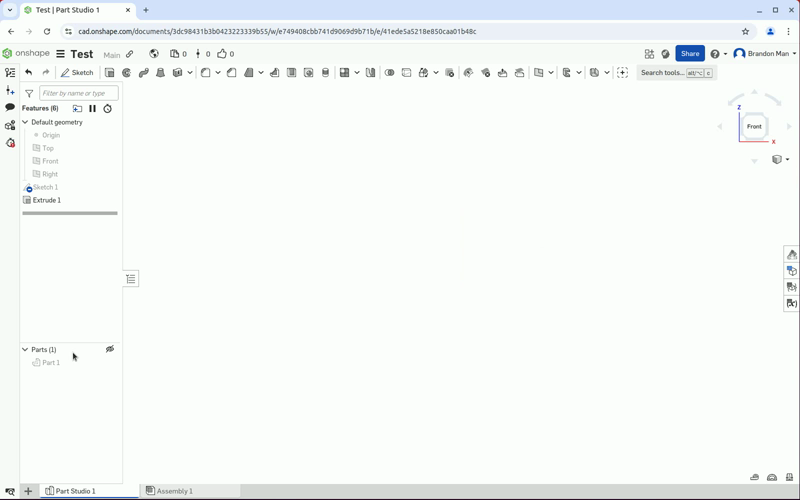
key(space)
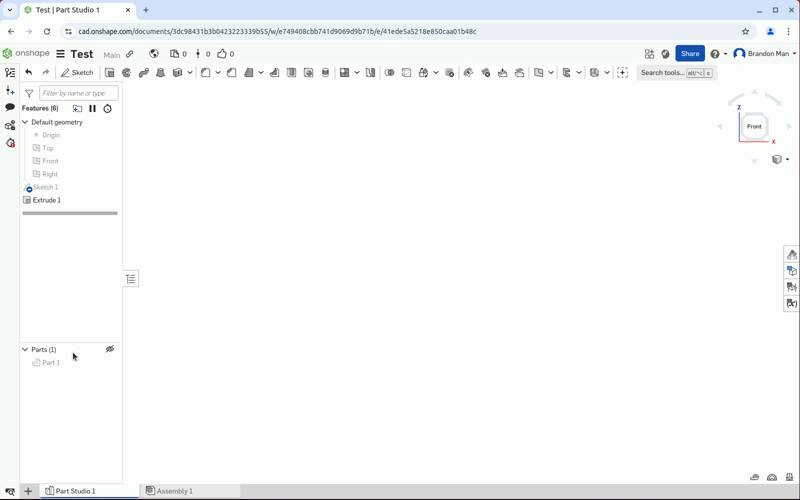
key_down(shift)
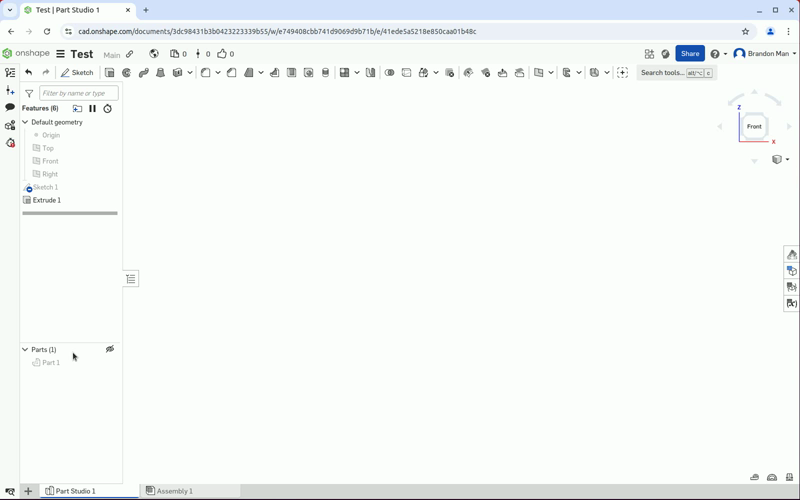
key(down)
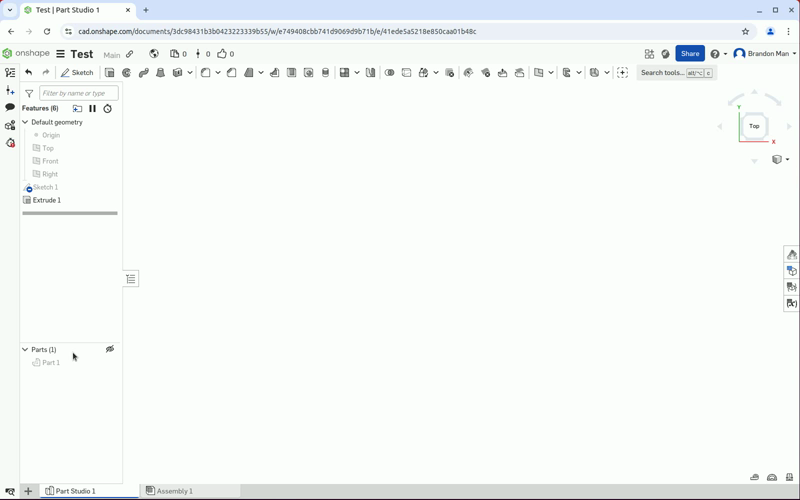
key_up(shift)
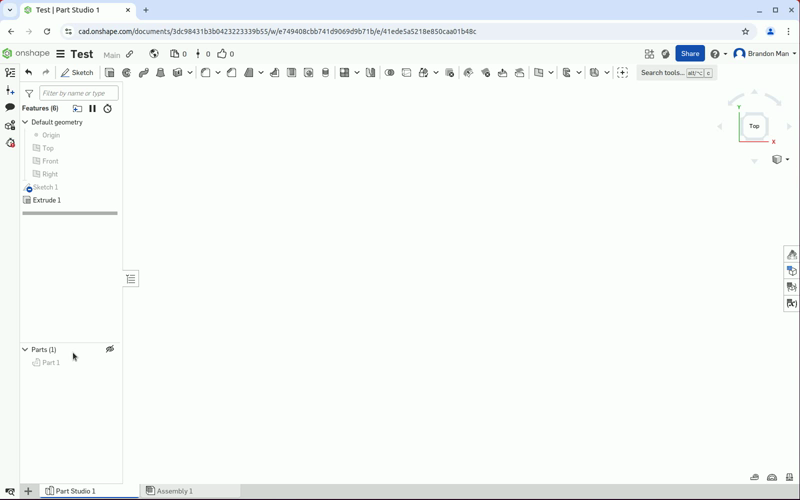
mouse_move(73, 352)
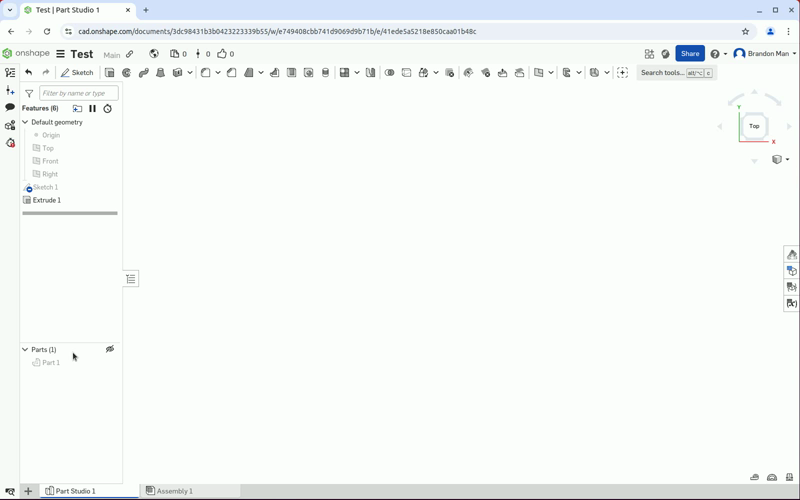
key(shift+y)
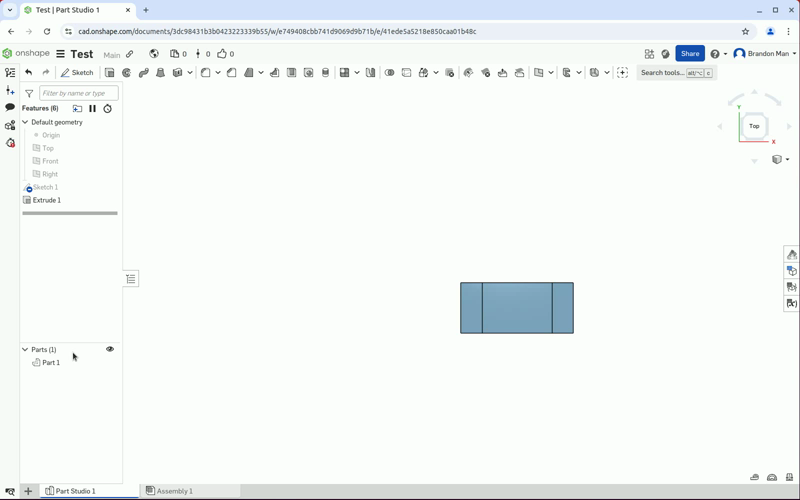
mouse_move(541, 75)
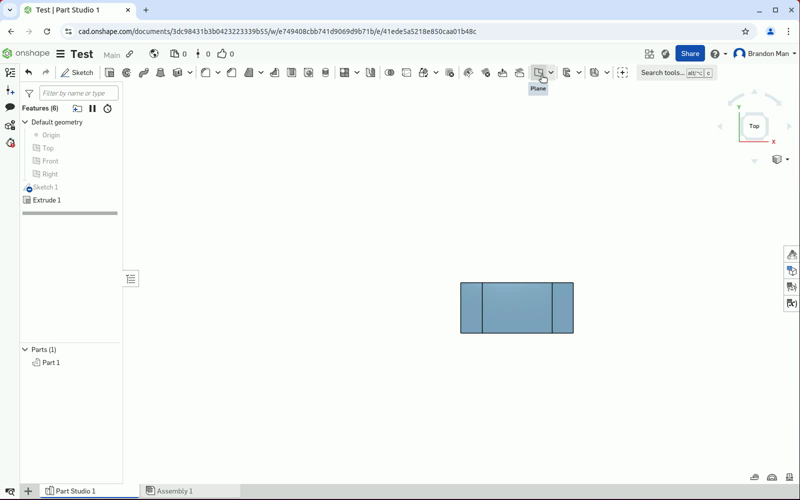
click(541, 75)
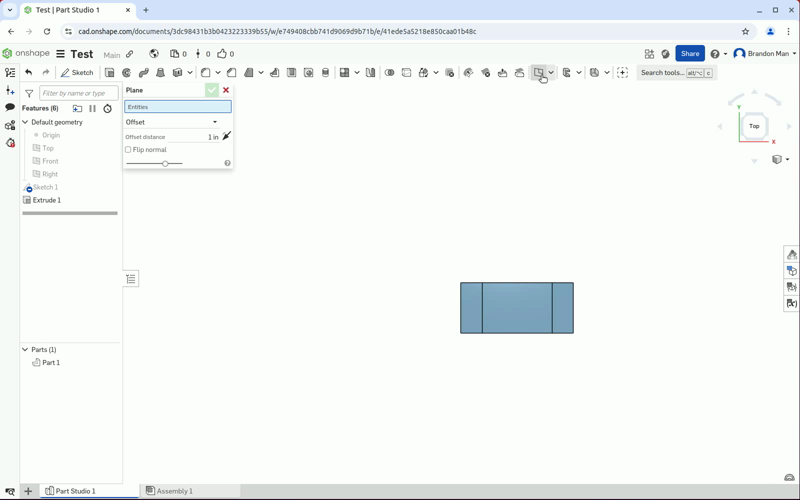
mouse_move(73, 150)
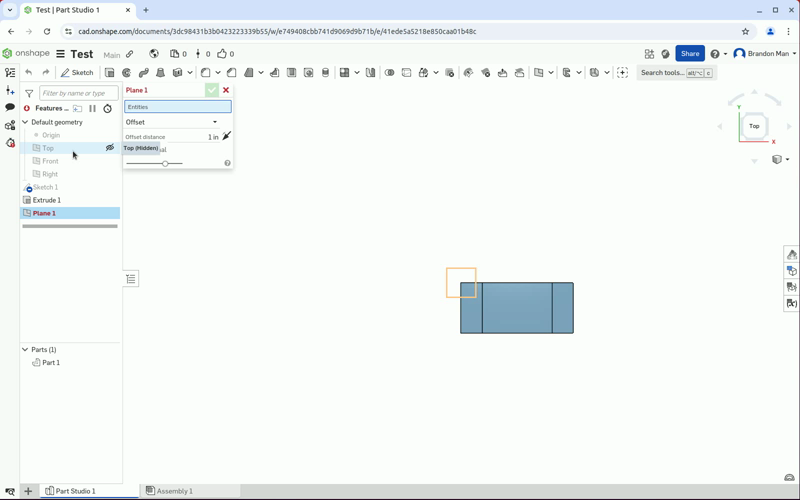
click(73, 150)
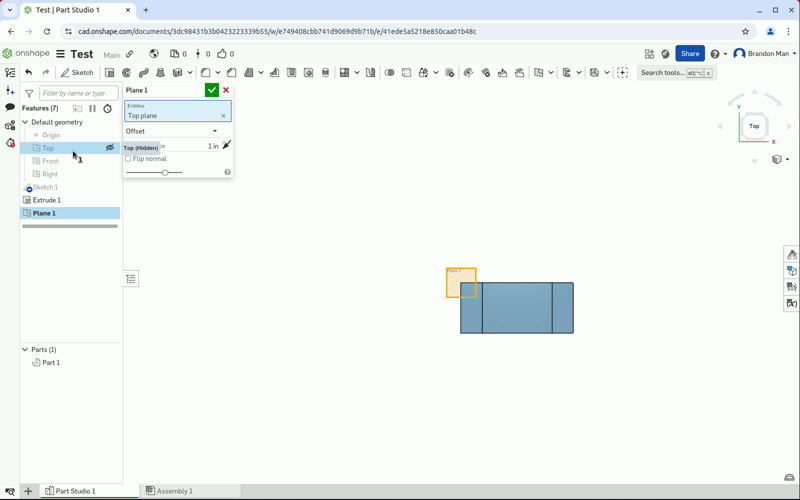
key(tab, 2)
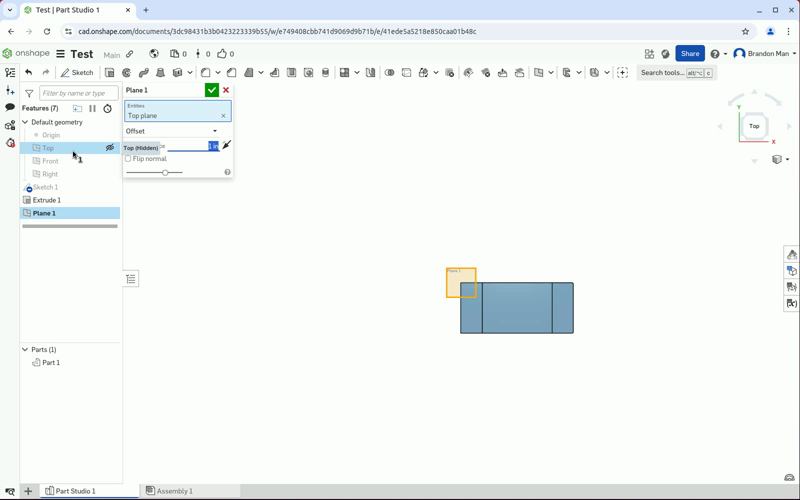
text(15.159)
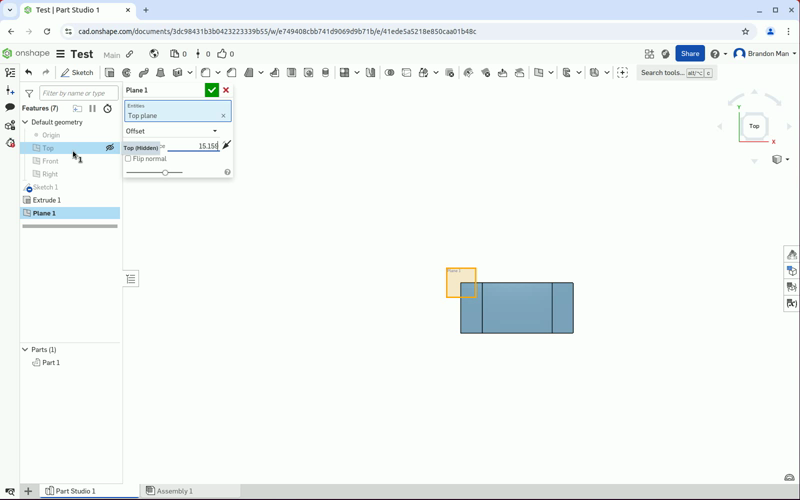
key(enter, 2)
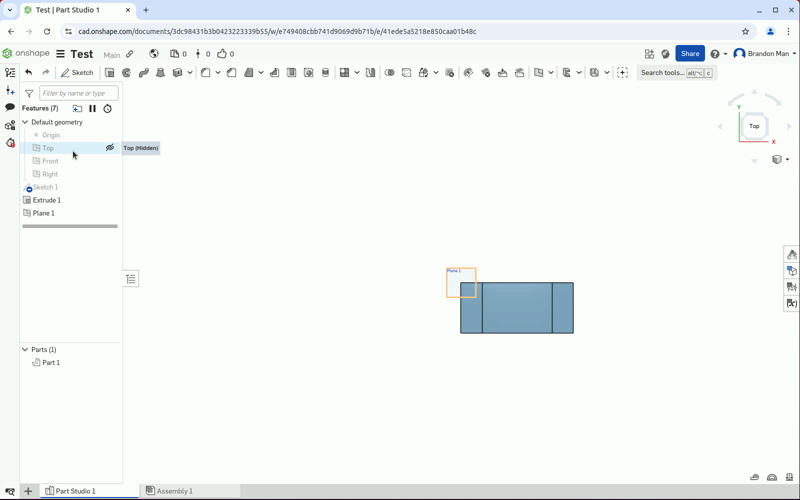
key(shift+s)
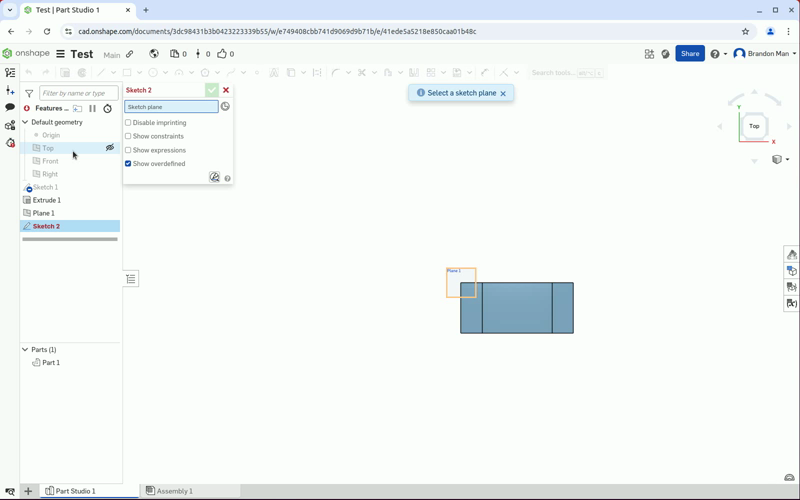
mouse_move(73, 215)
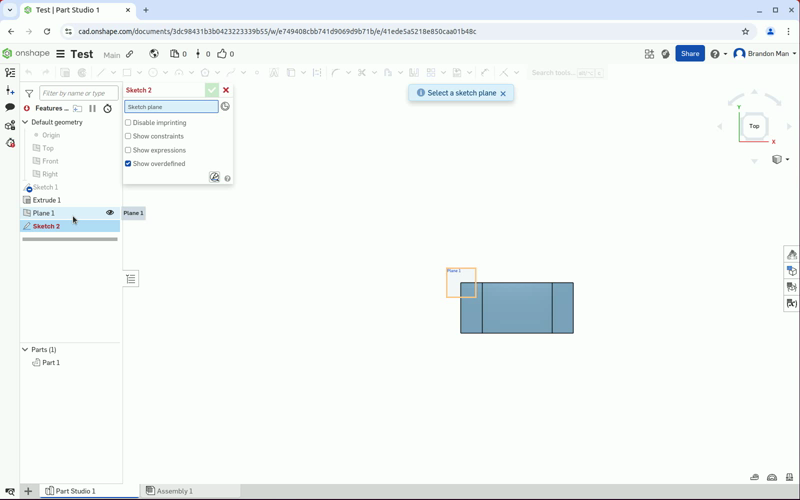
click(73, 215)
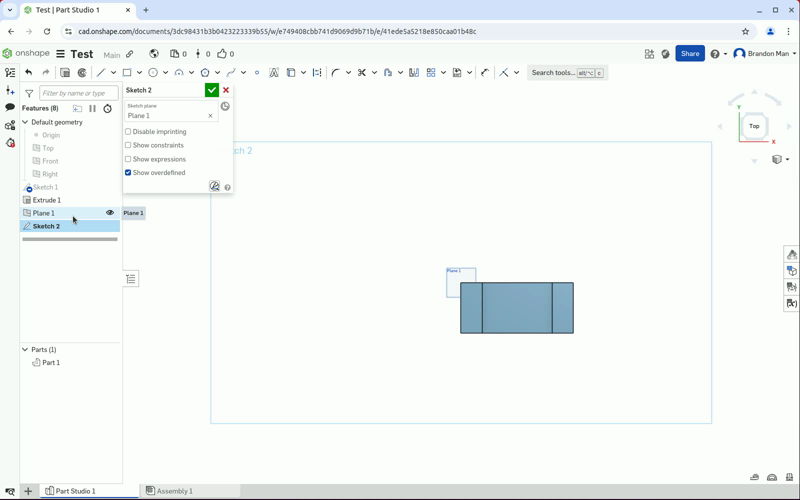
mouse_move(73, 352)
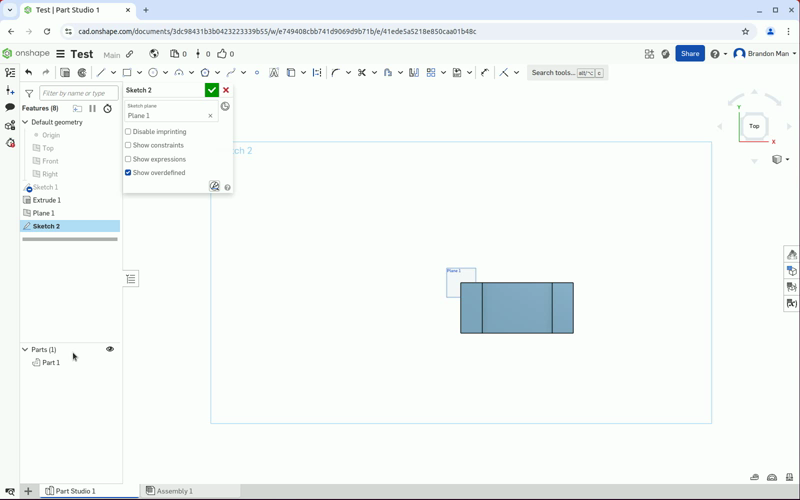
key(y)
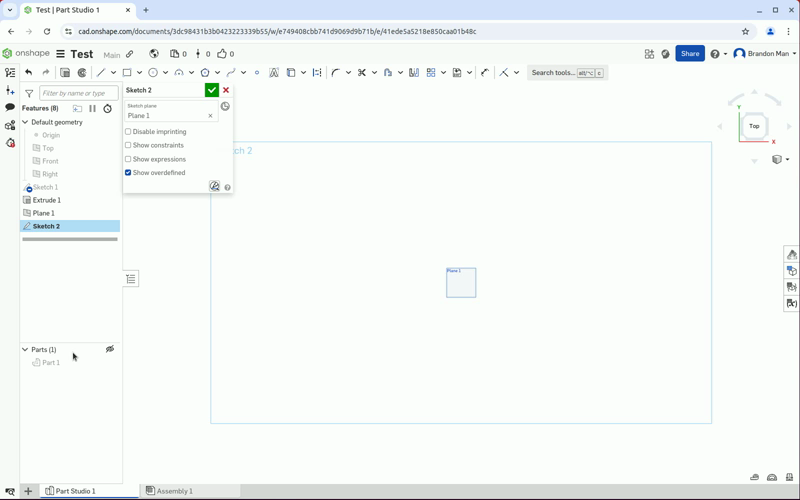
key(l)
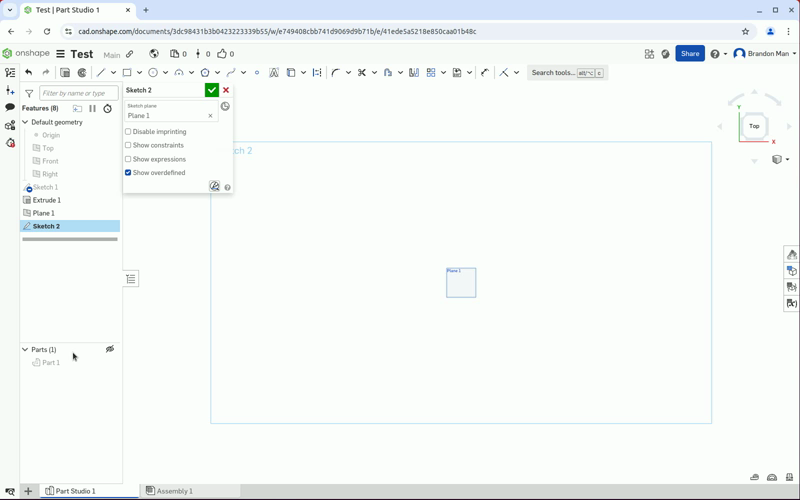
key_down(shift)
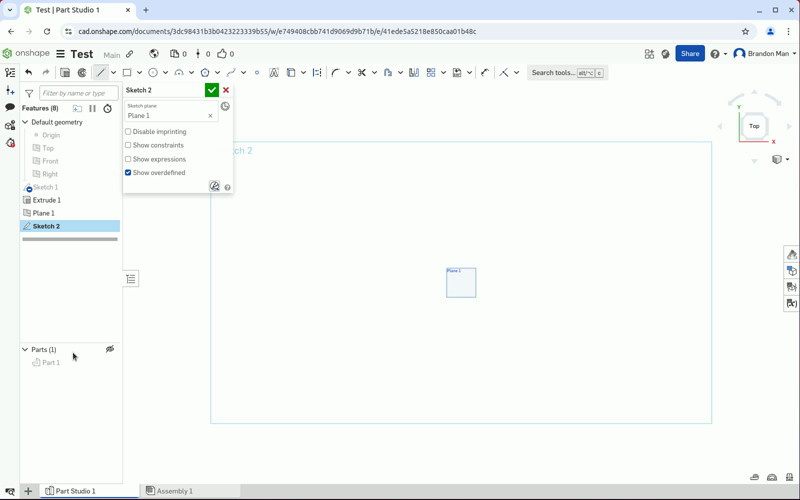
mouse_move(551, 319)
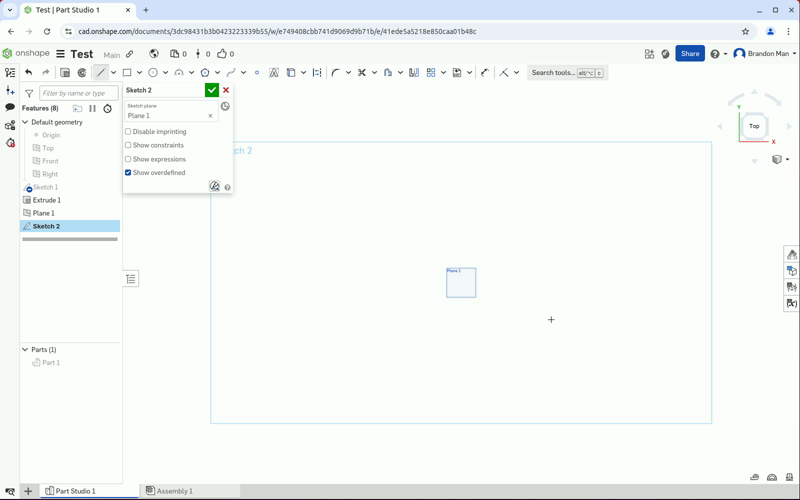
click(551, 319)
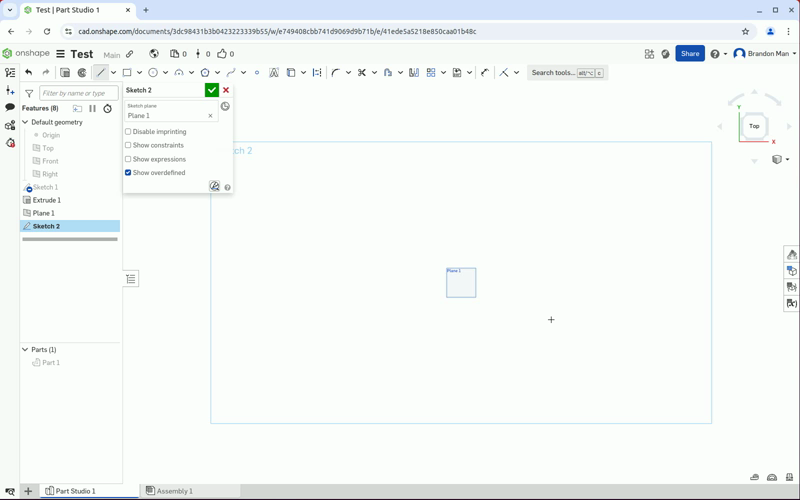
key_up(shift)
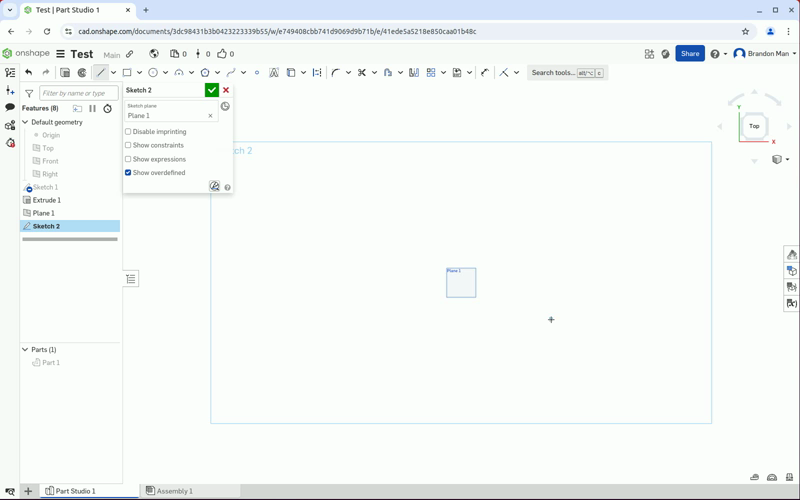
key_down(shift)
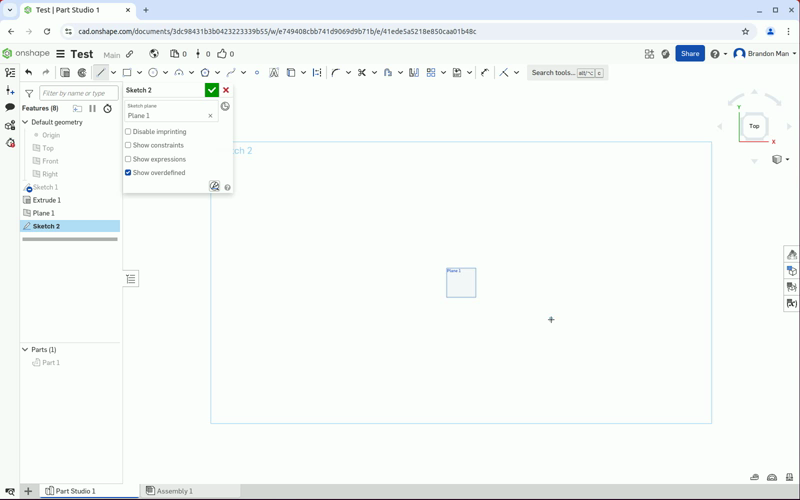
mouse_move(581, 319)
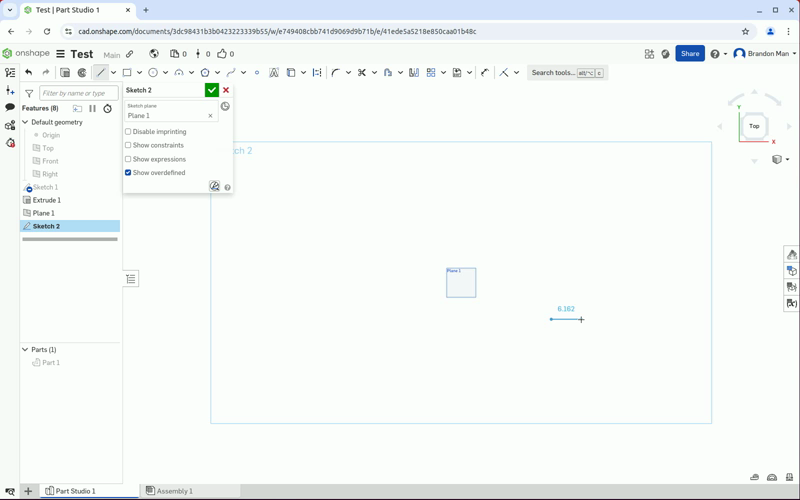
mouse_move(573, 319)
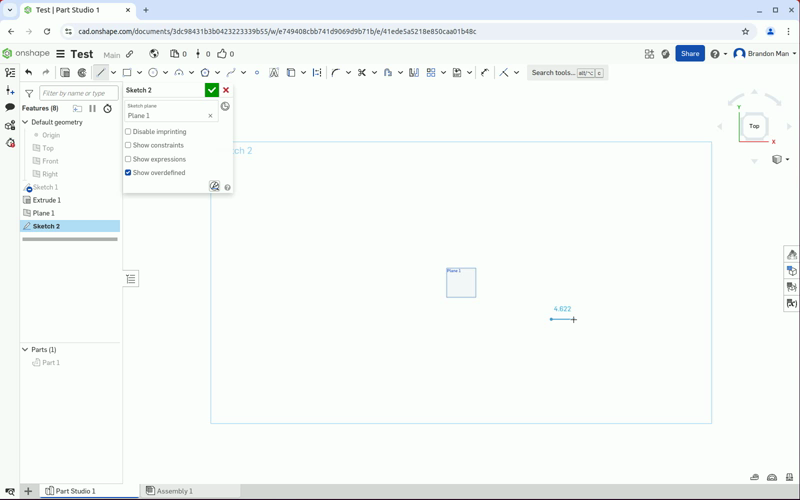
click(573, 319)
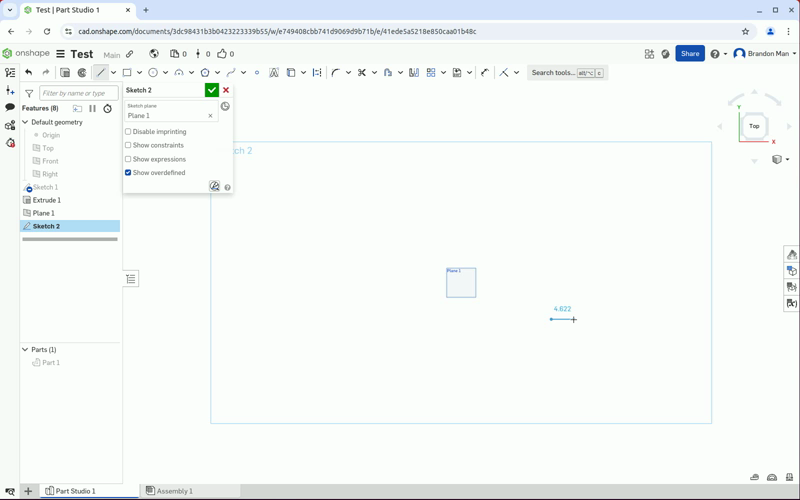
key_up(shift)
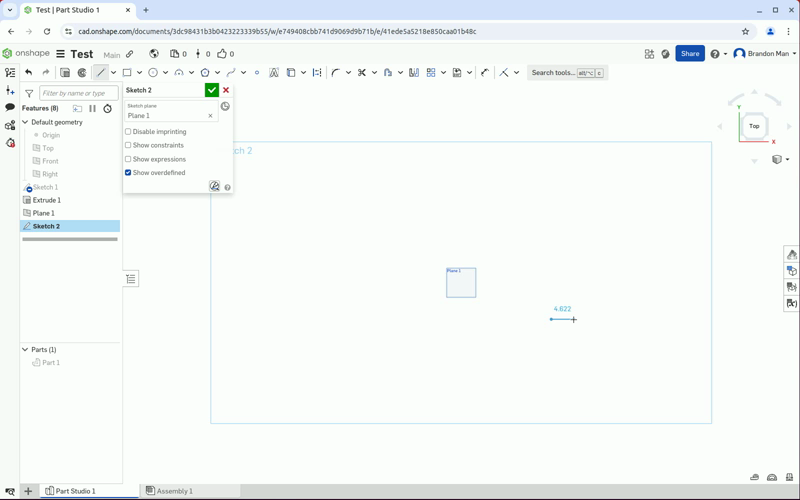
key_down(shift)
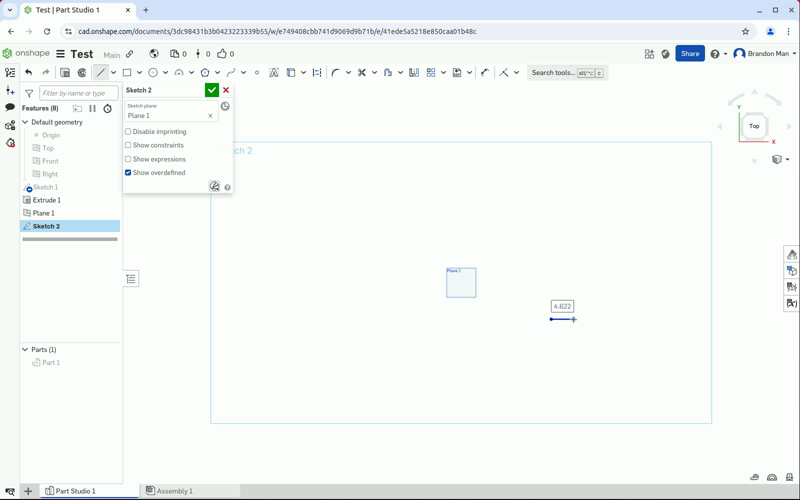
mouse_move(589, 319)
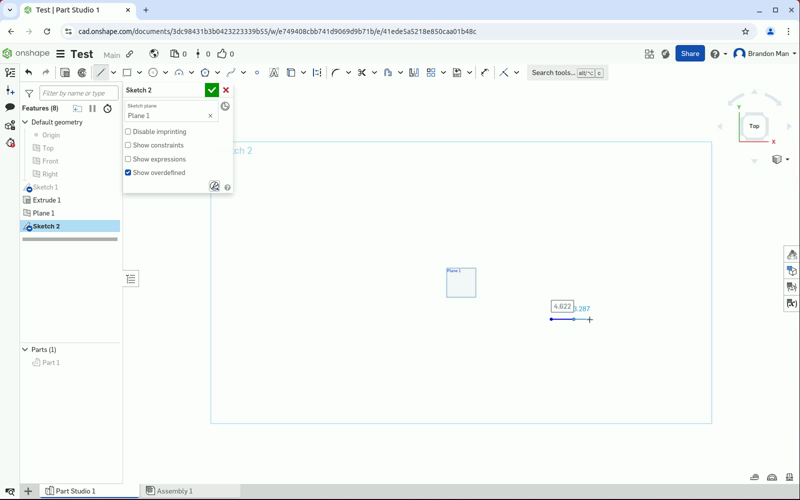
mouse_move(573, 296)
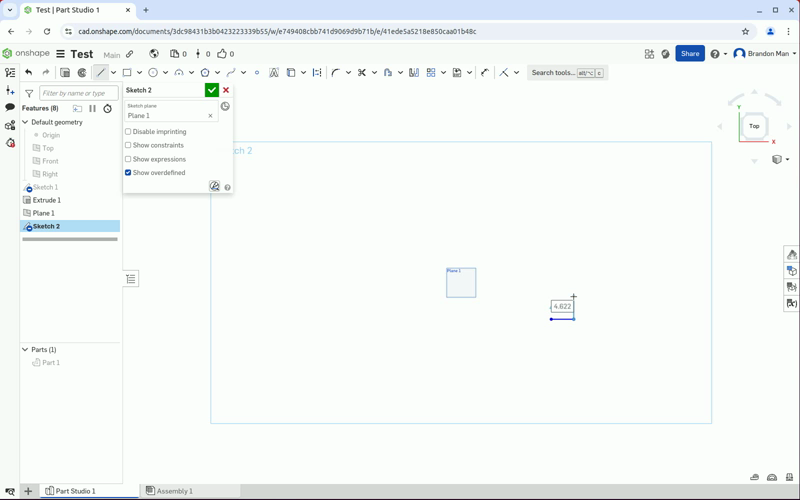
click(573, 296)
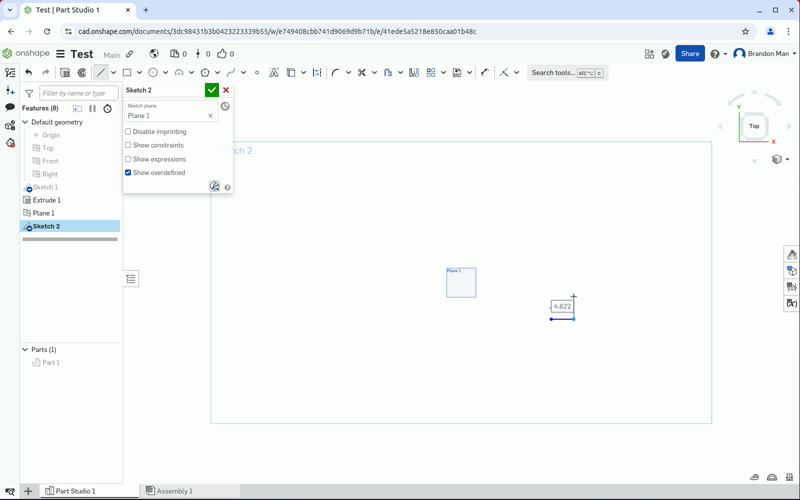
key_up(shift)
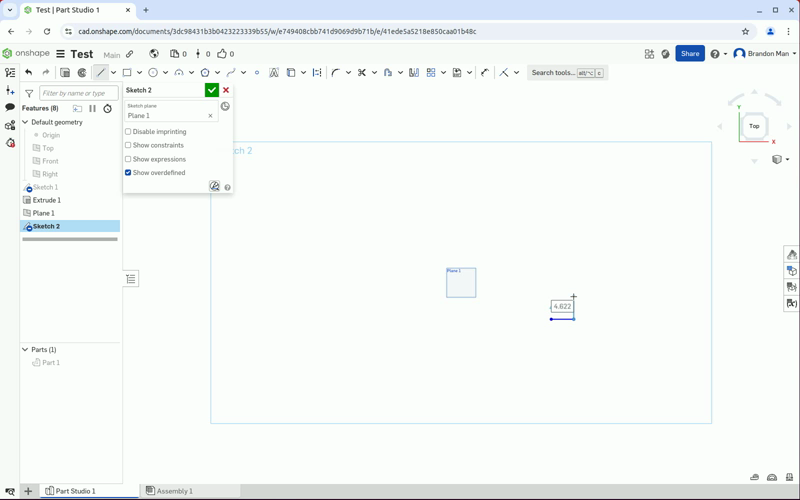
key_down(shift)
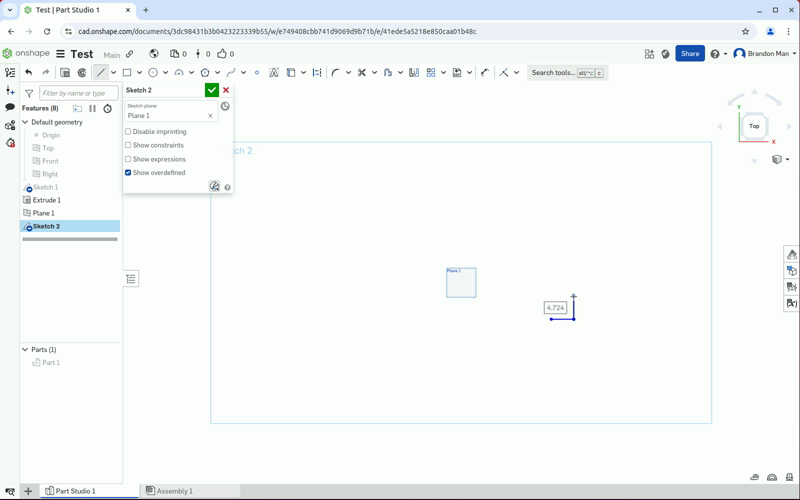
mouse_move(589, 296)
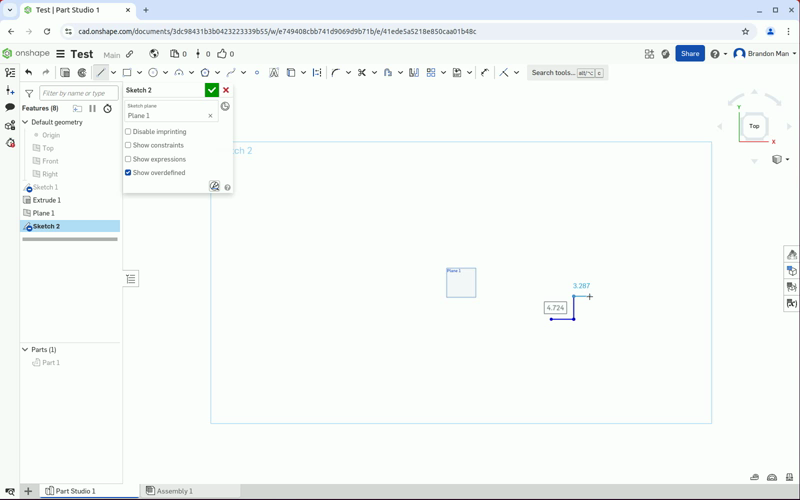
mouse_move(551, 296)
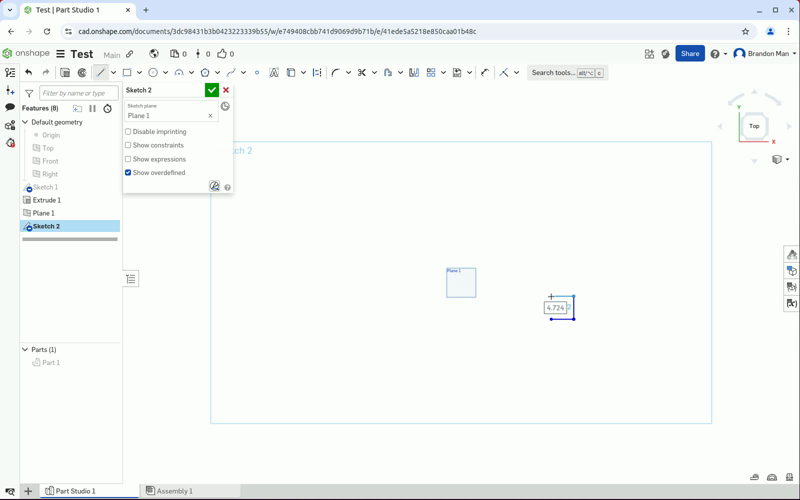
click(551, 296)
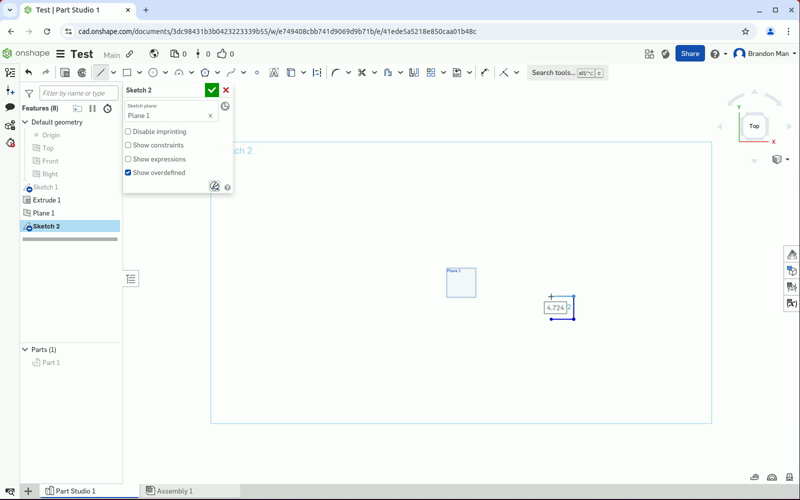
key_up(shift)
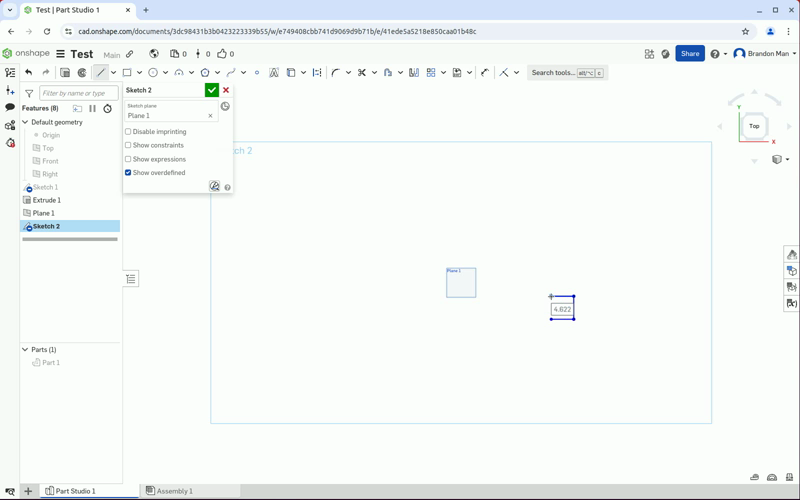
mouse_move(581, 296)
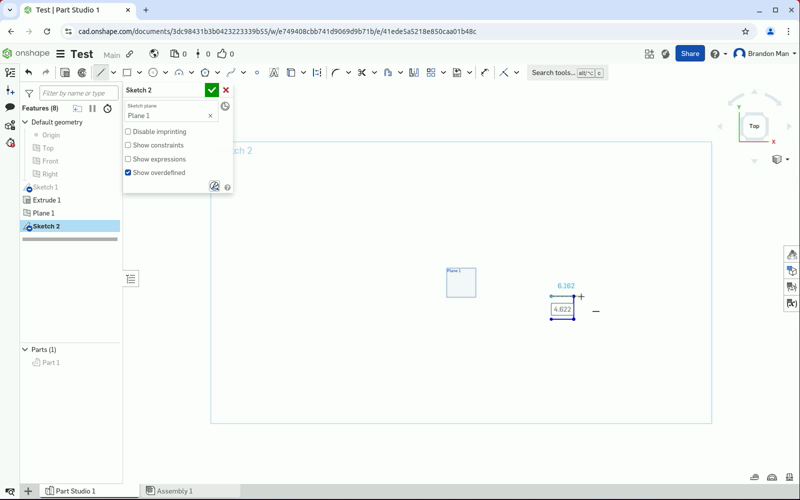
key_down(shift)
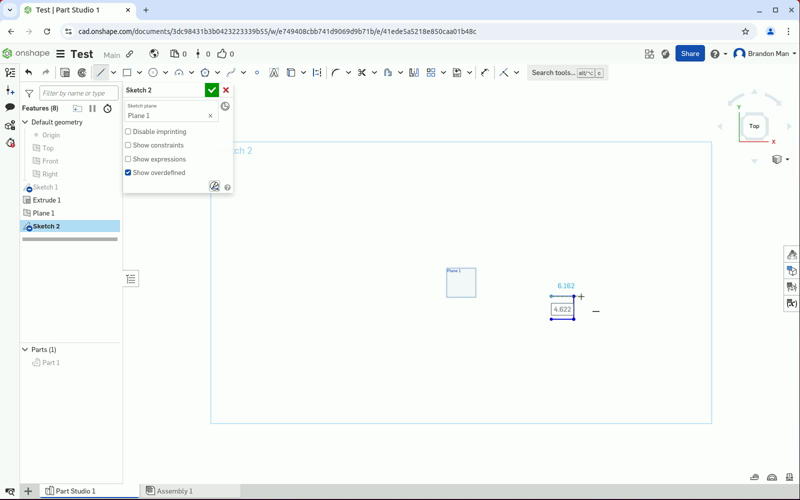
mouse_move(551, 319)
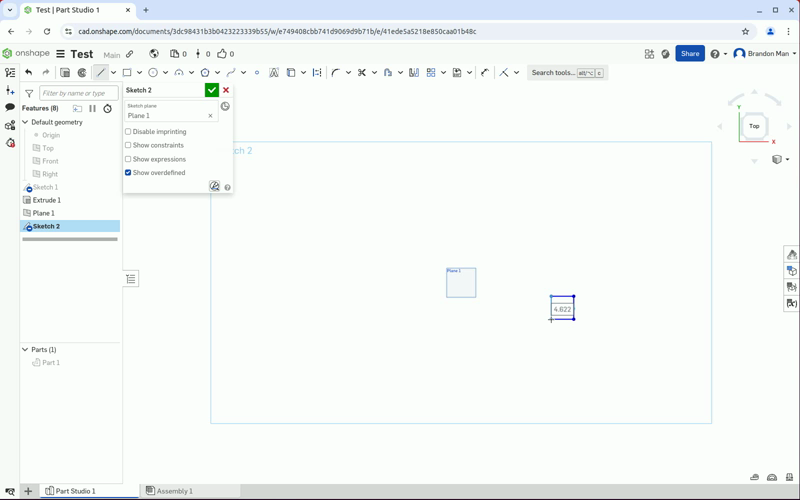
key_up(shift)
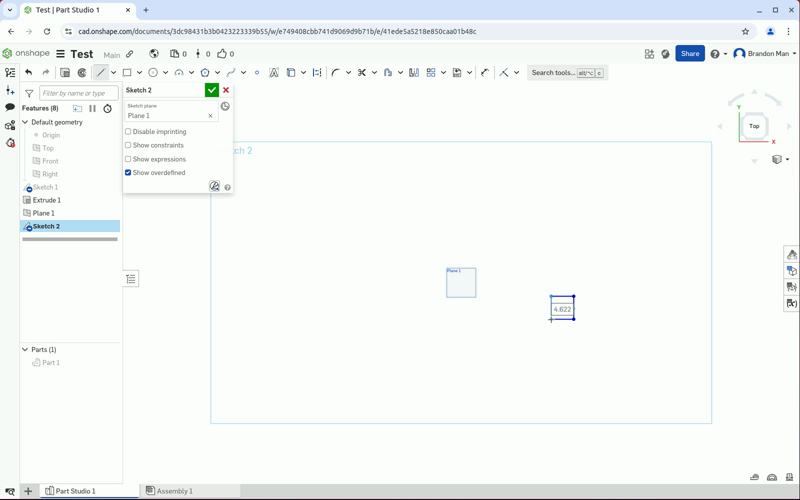
click(551, 319)
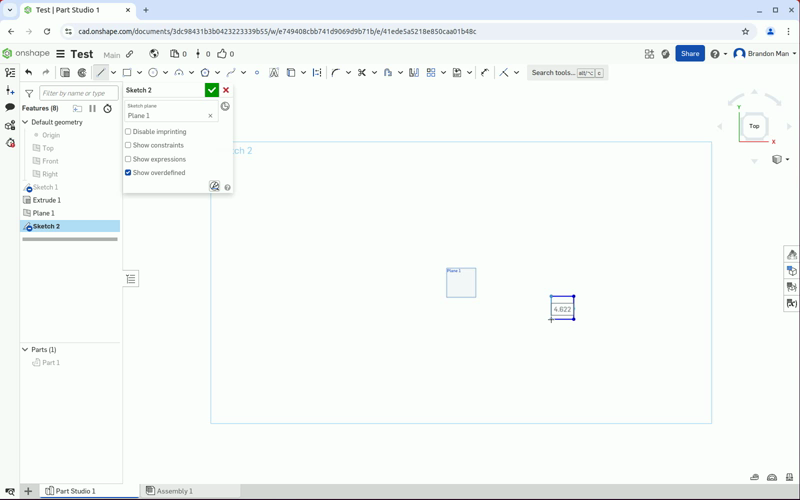
key(esc)
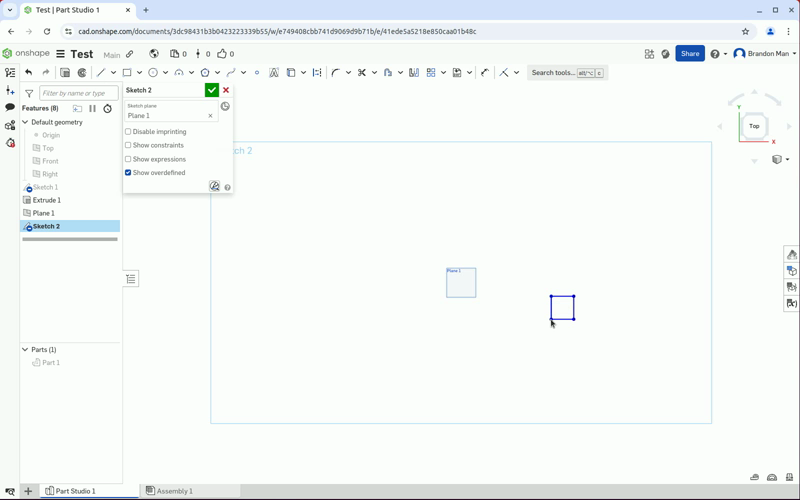
mouse_move(560, 307)
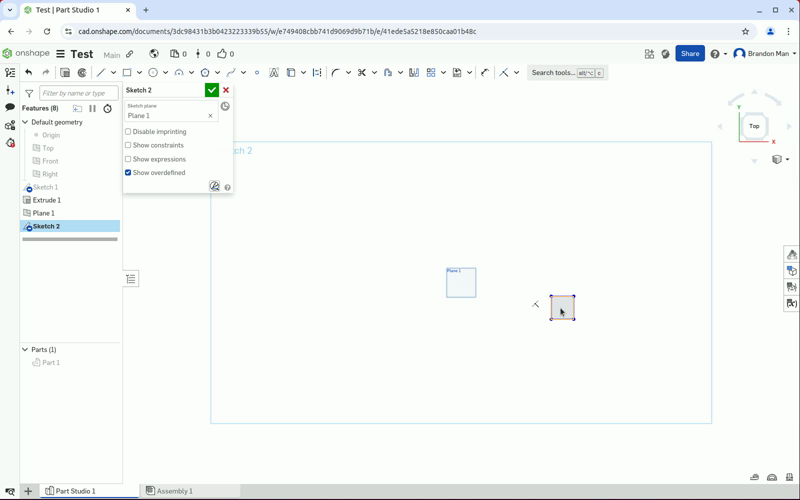
scroll(6)
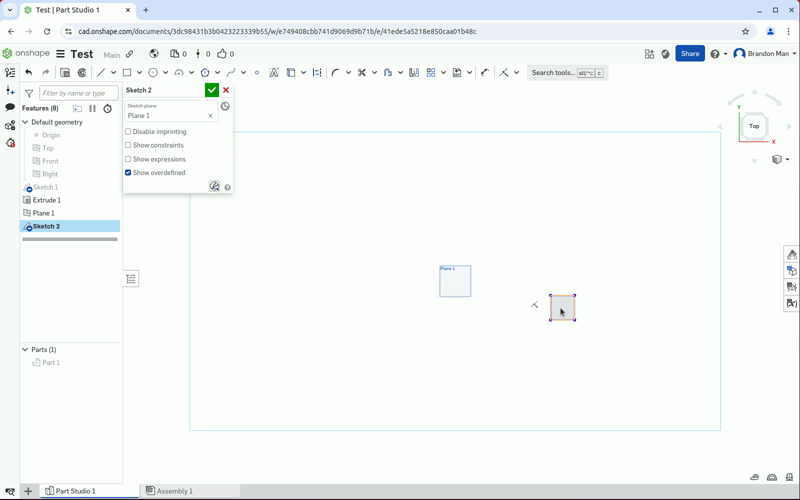
scroll(6)
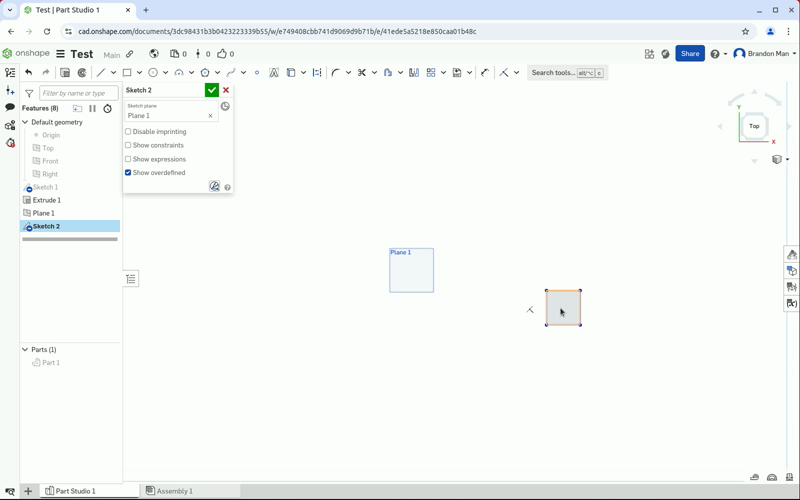
scroll(6)
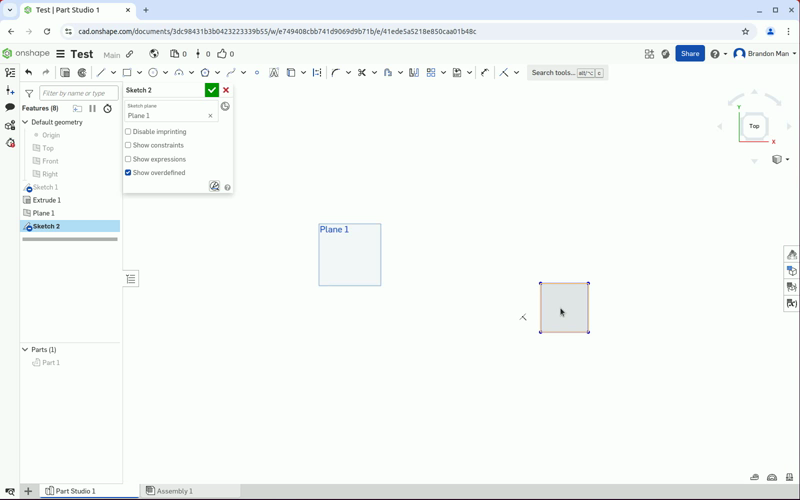
scroll(6)
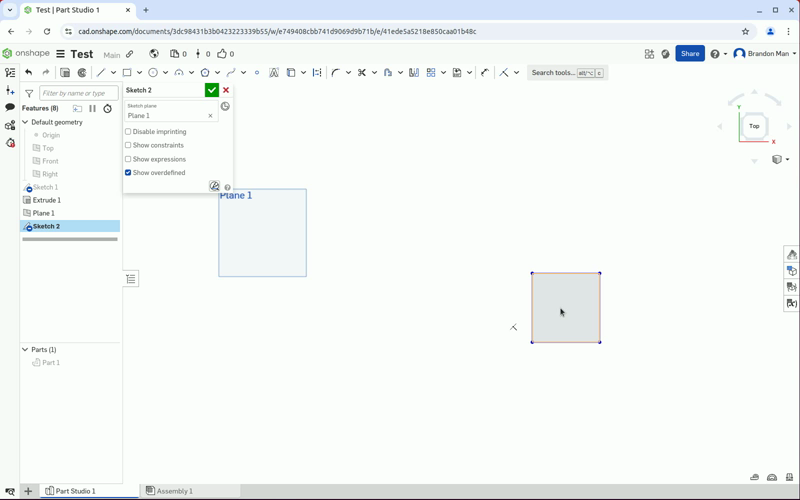
scroll(6)
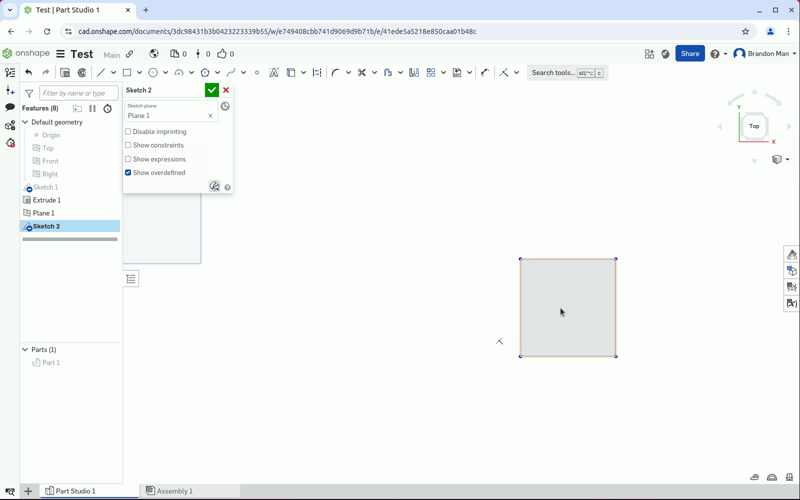
scroll(6)
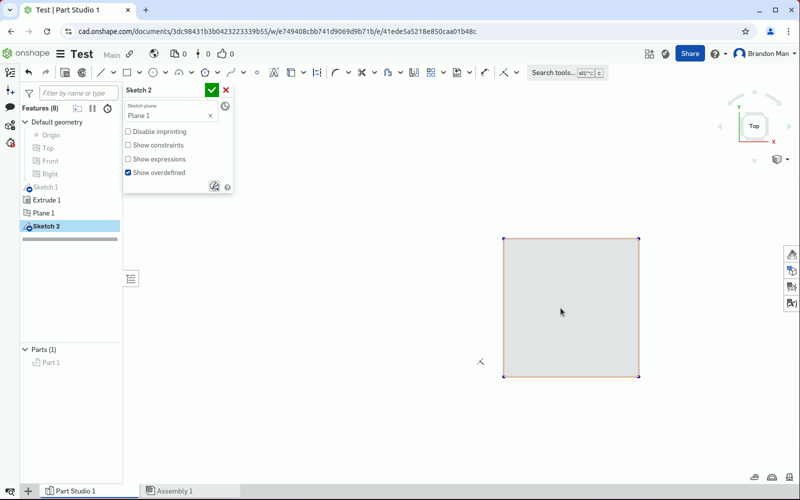
scroll(6)
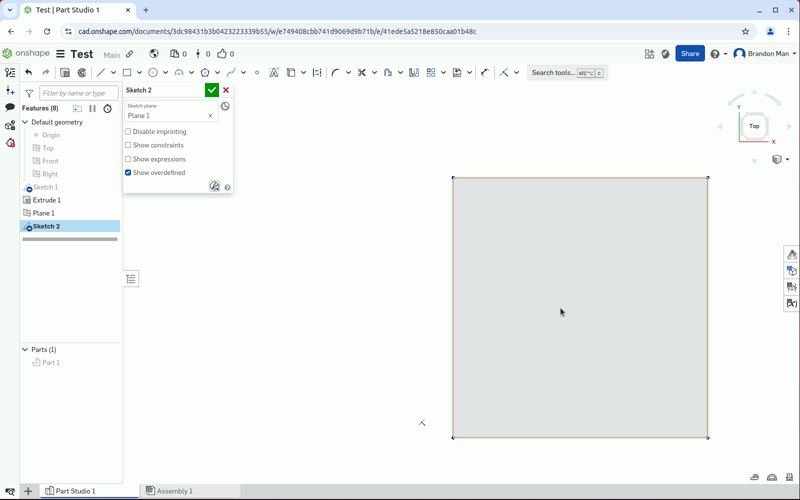
click(560, 307)
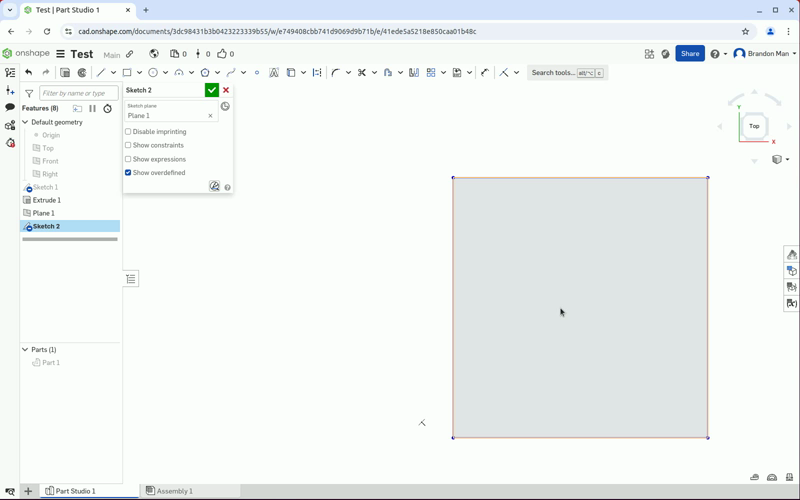
scroll(-6)
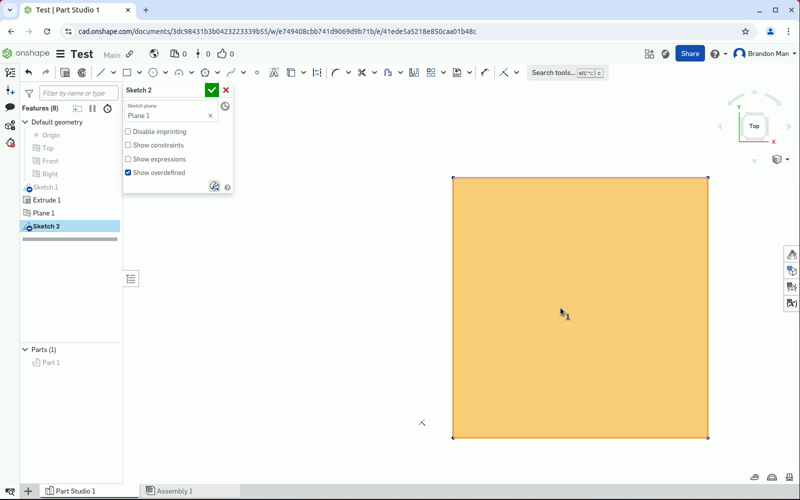
scroll(-6)
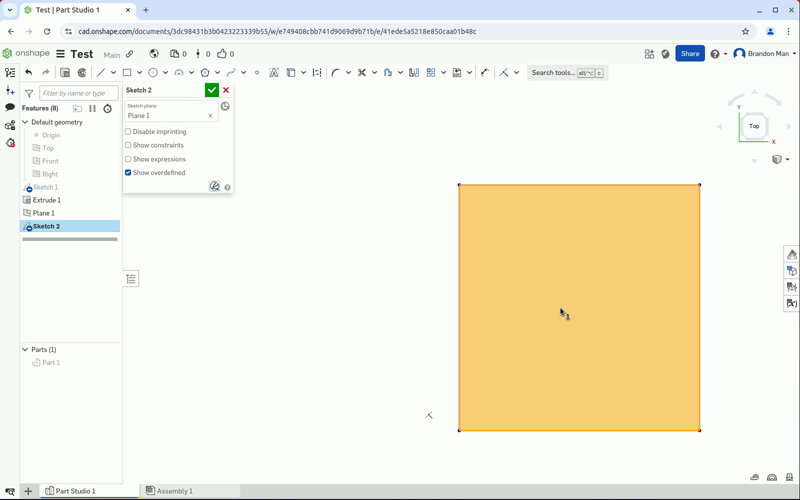
scroll(-6)
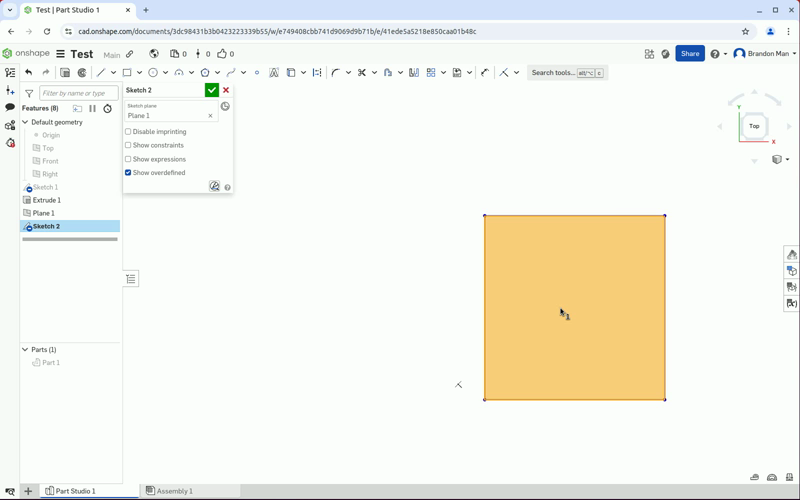
scroll(-6)
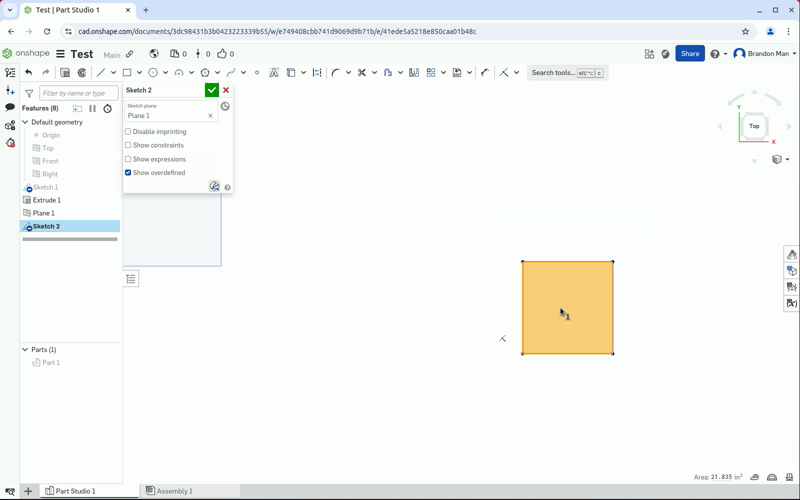
scroll(-6)
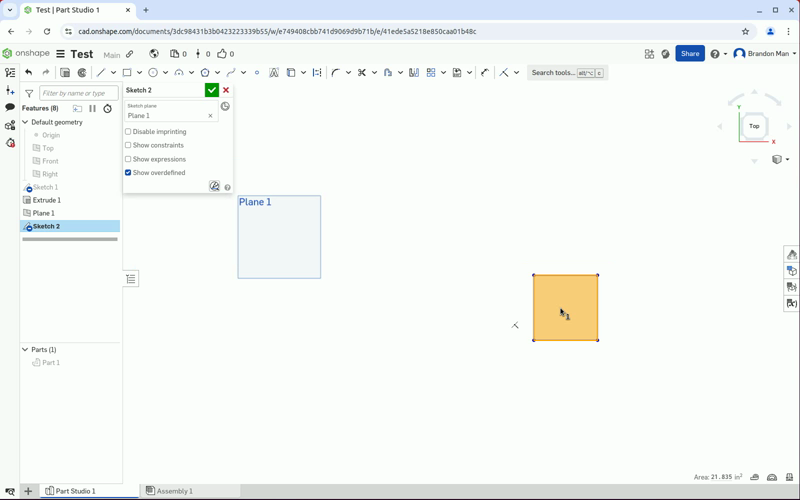
scroll(-6)
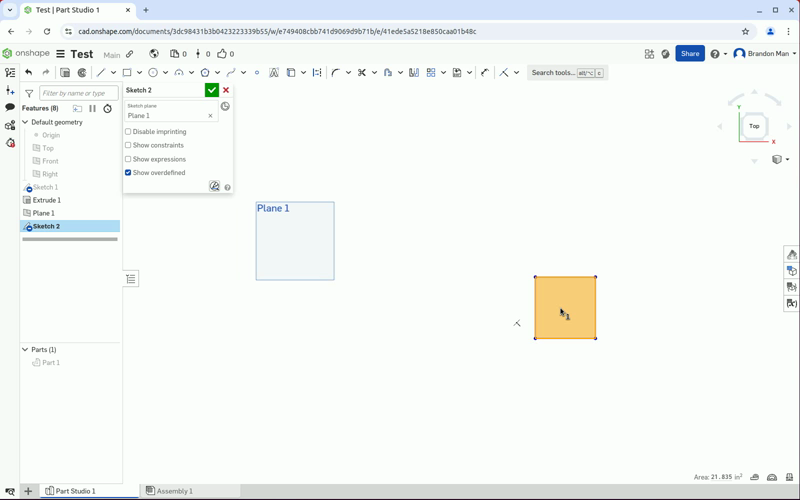
scroll(-6)
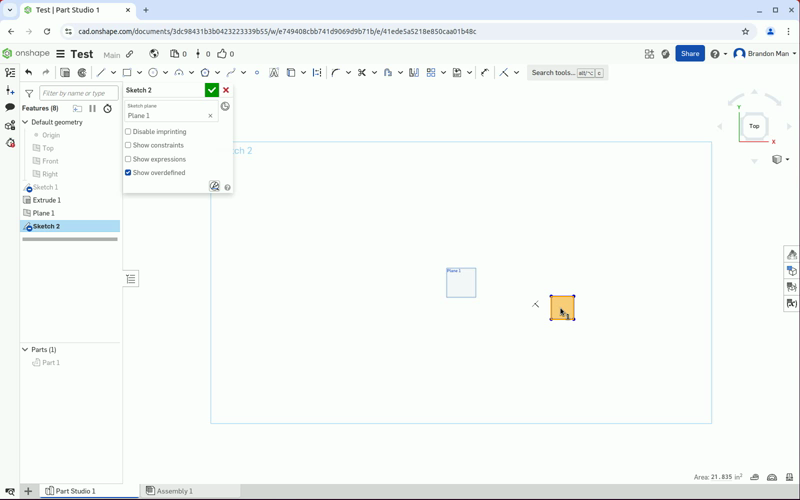
mouse_move(73, 352)
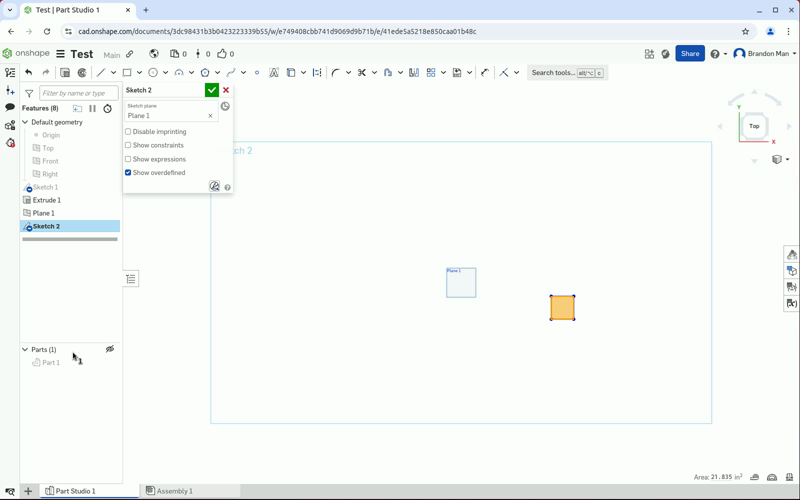
key(shift+y)
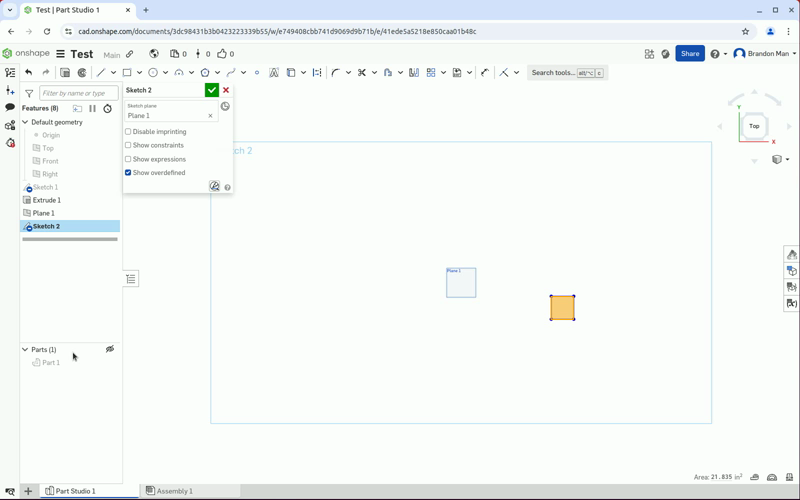
key(shift+e)
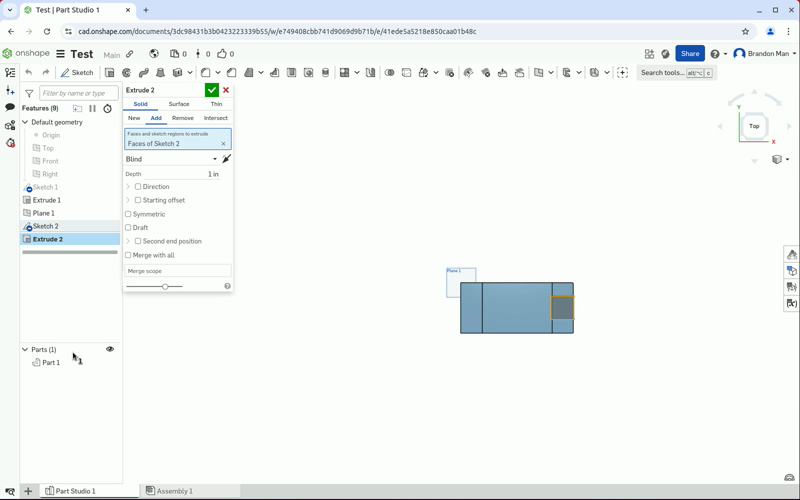
mouse_move(143, 106)
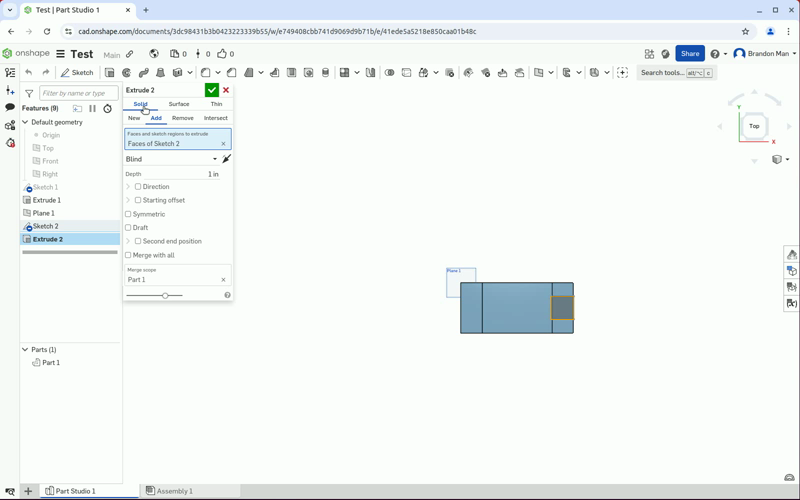
click(143, 106)
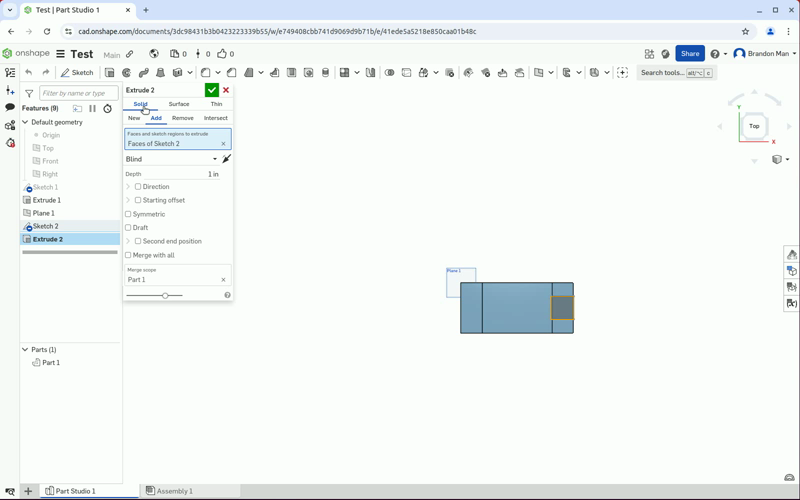
mouse_move(186, 120)
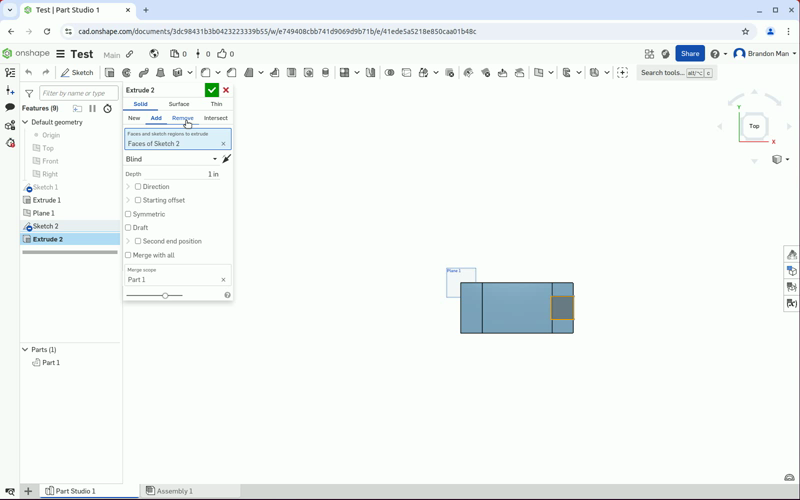
click(186, 120)
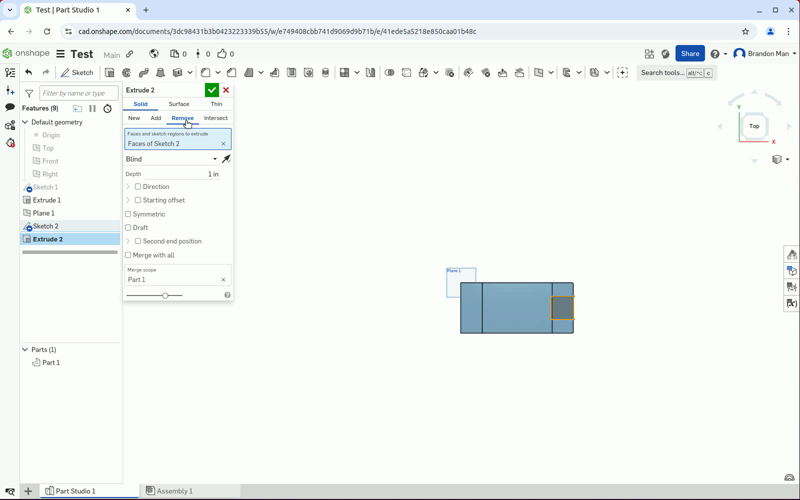
key(tab, 4)
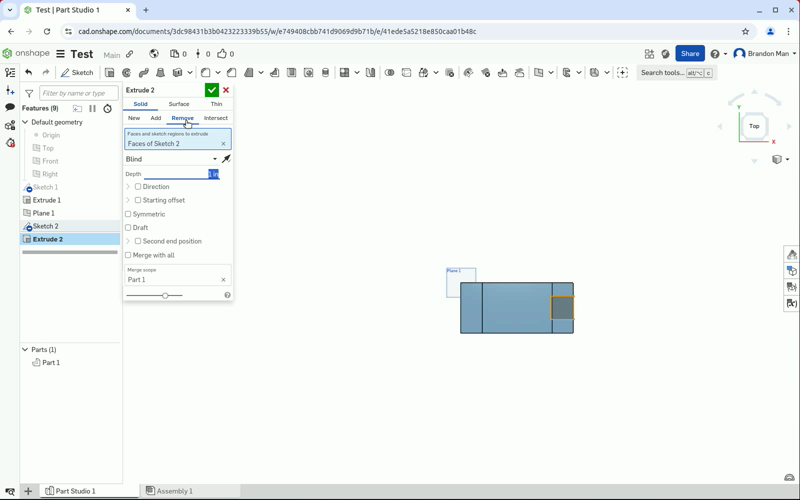
text(5.055)
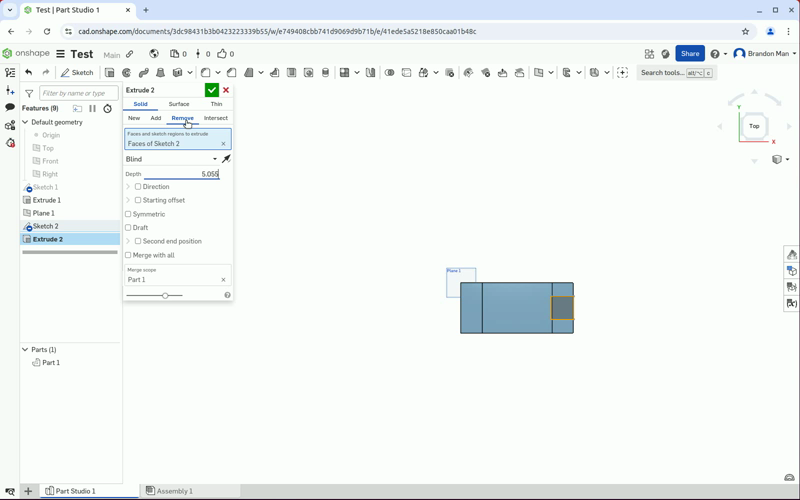
key(tab, 6)
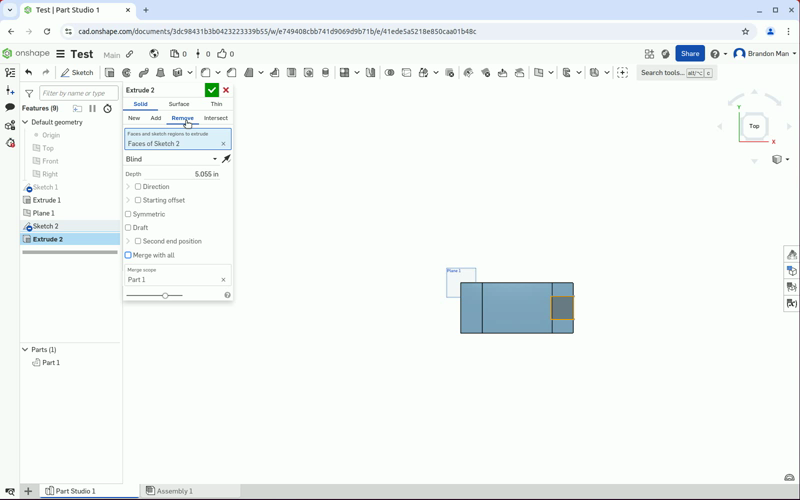
key(space)
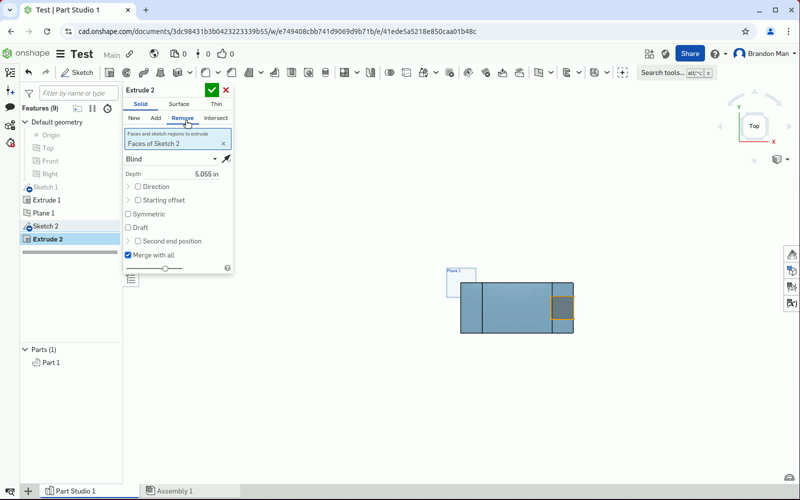
key(enter)
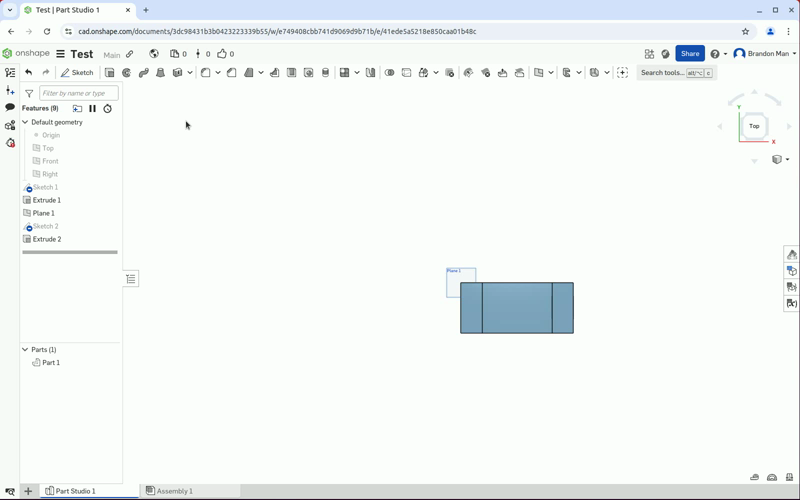
key(shift+h)
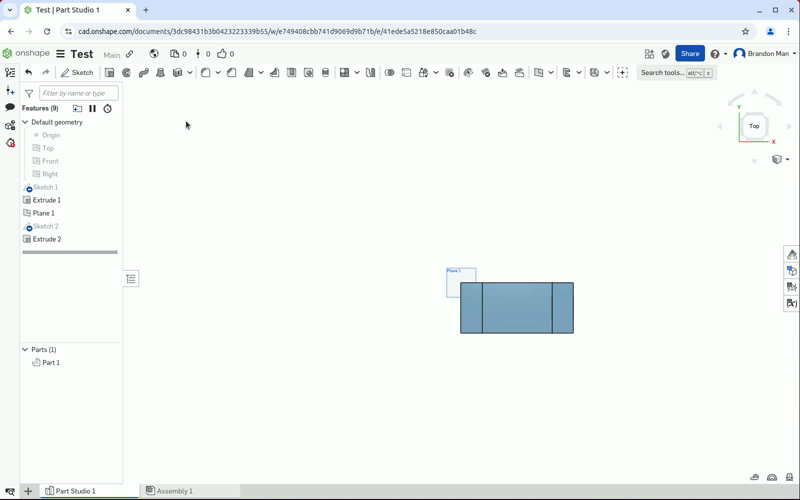
key(shift+h)
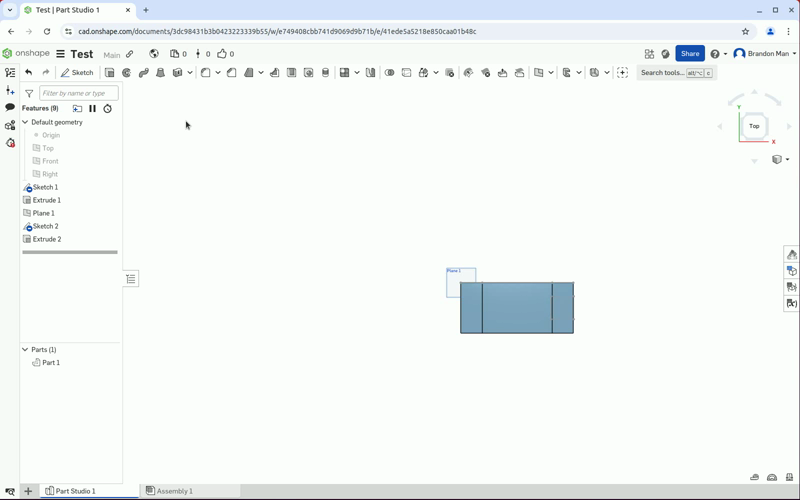
key(shift+7)
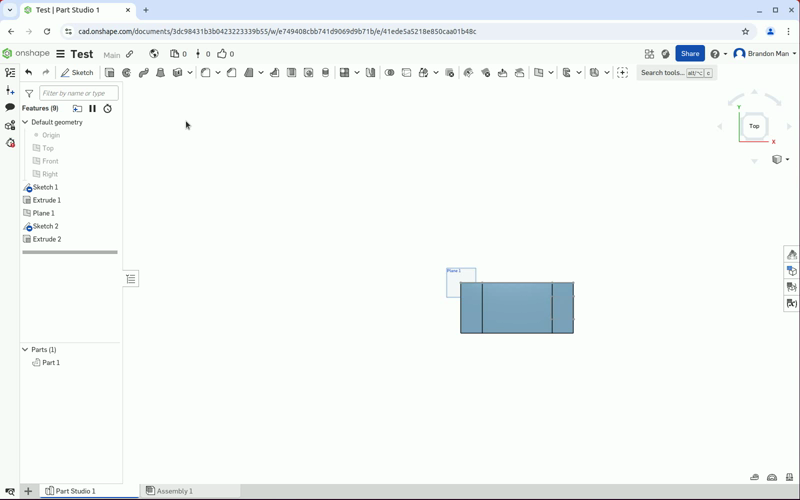
key(up, 3)
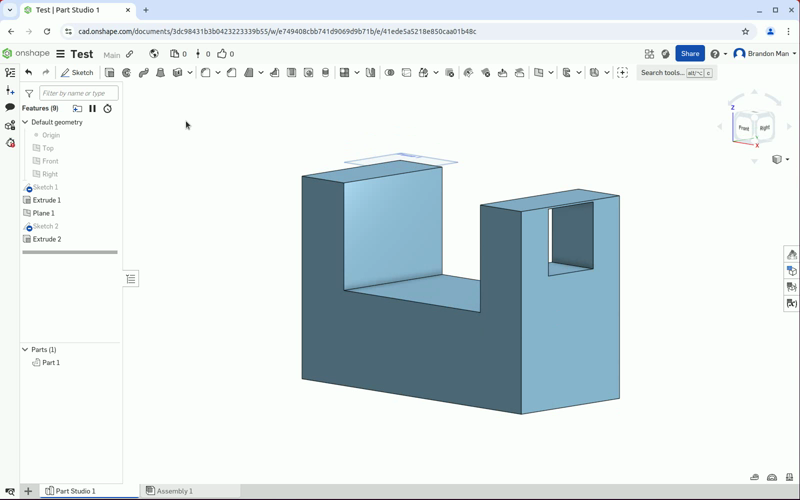
key(left, 3)
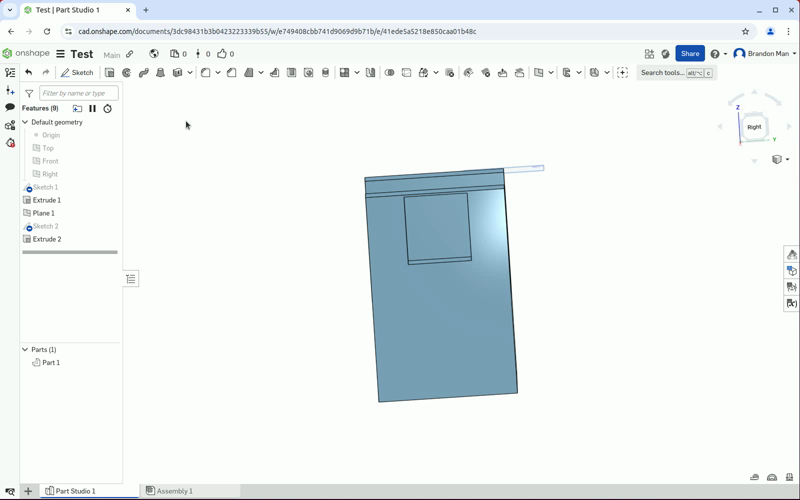
key(right, 3)
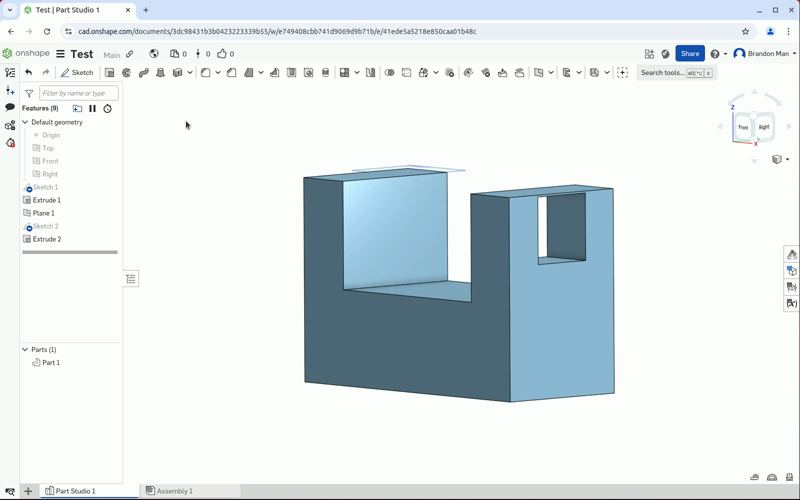
key(down, 3)
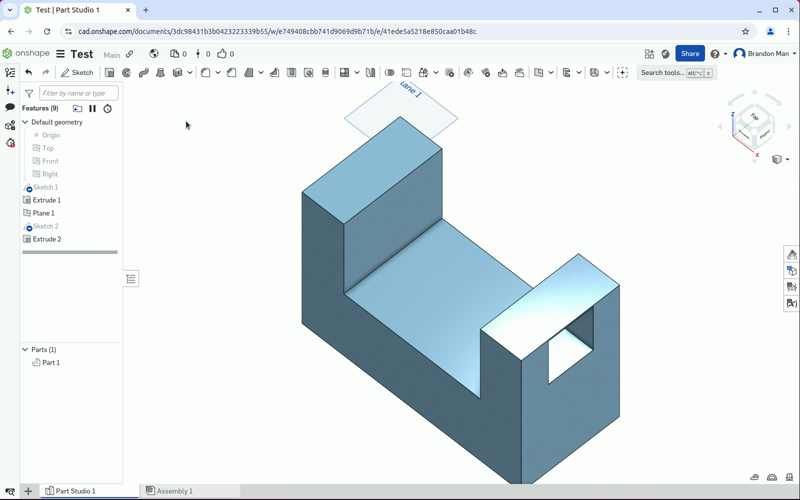
mouse_move(73, 189)
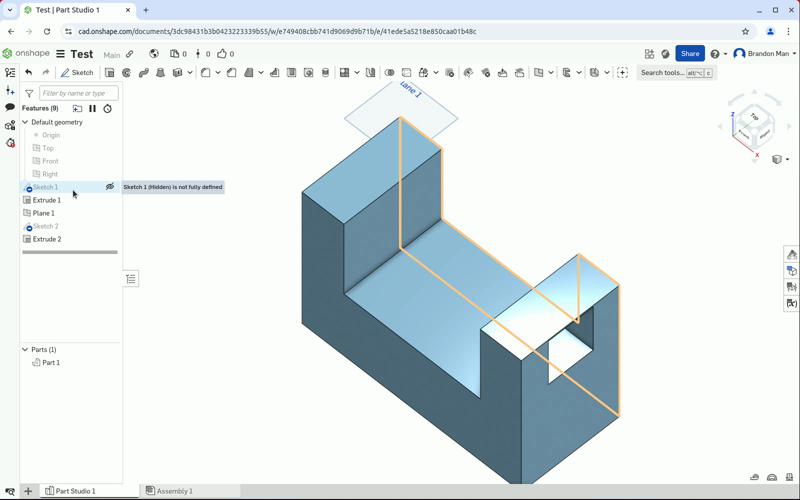
click(73, 189)